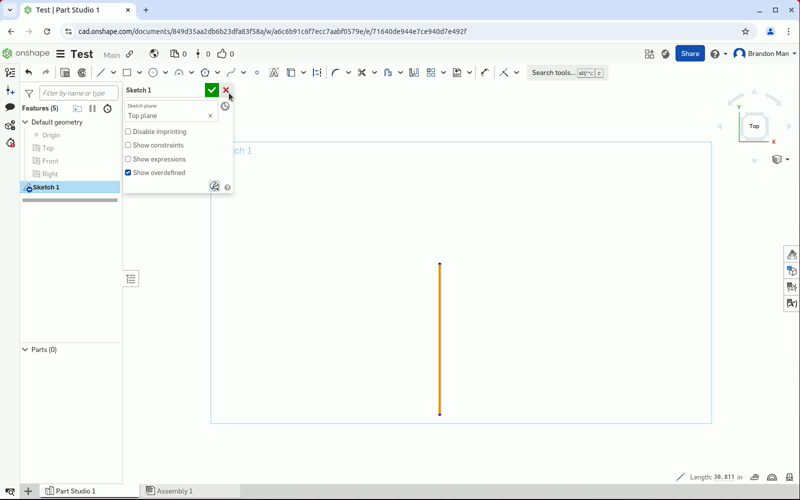
key(shift+h)
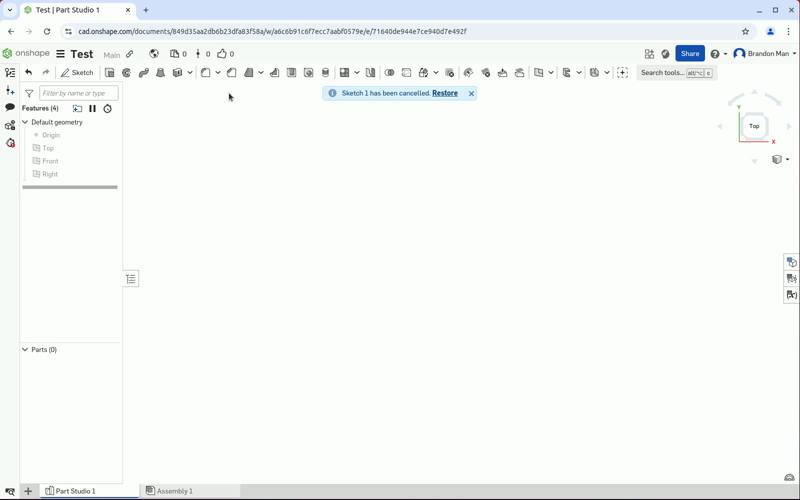
mouse_move(73, 352)
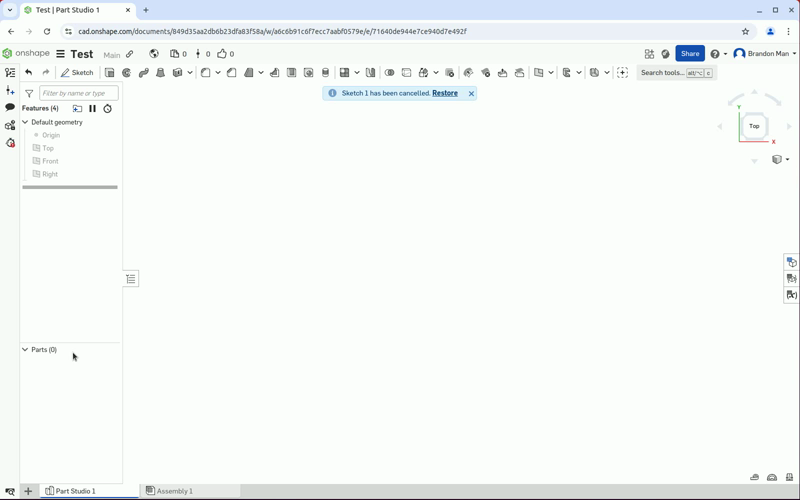
key(y)
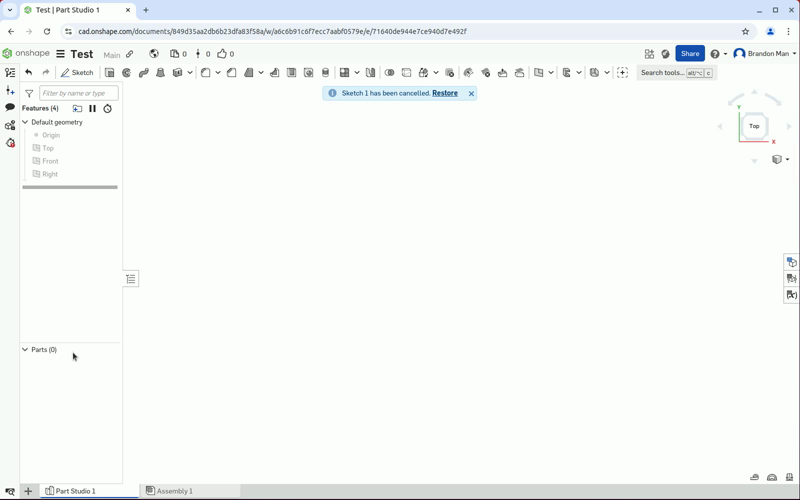
key(shift+p)
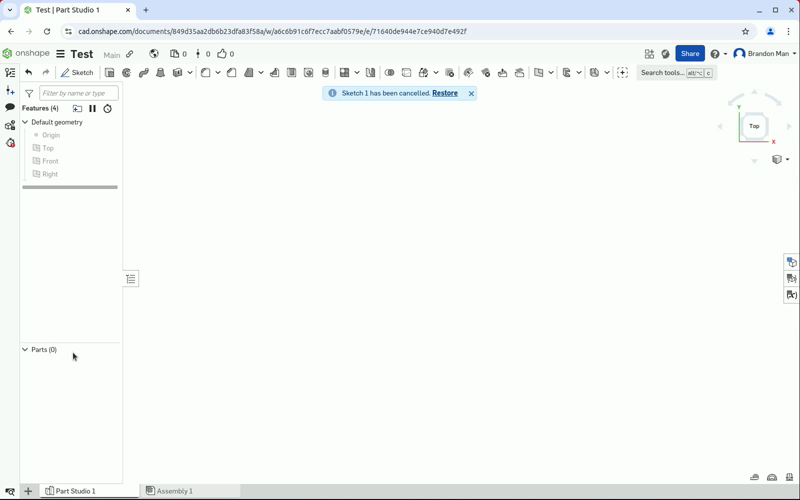
key(space)
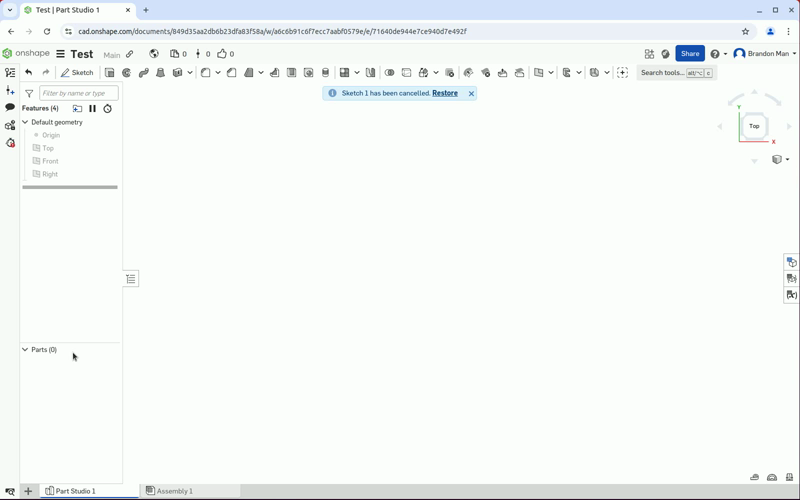
key_down(shift)
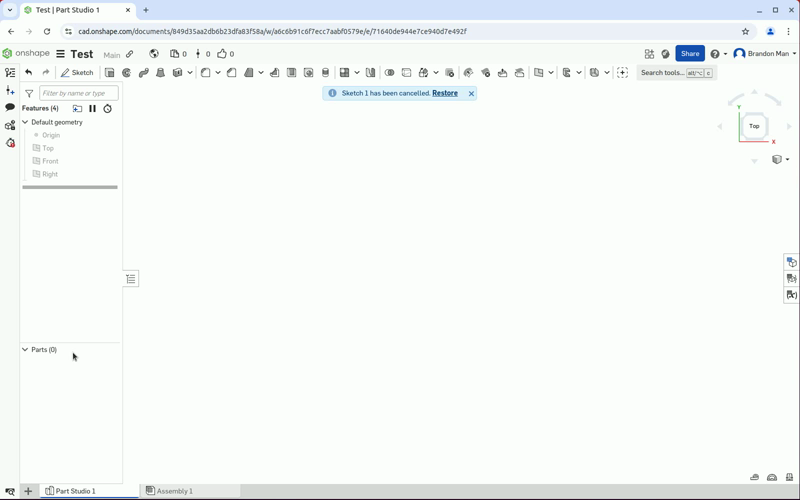
key(up)
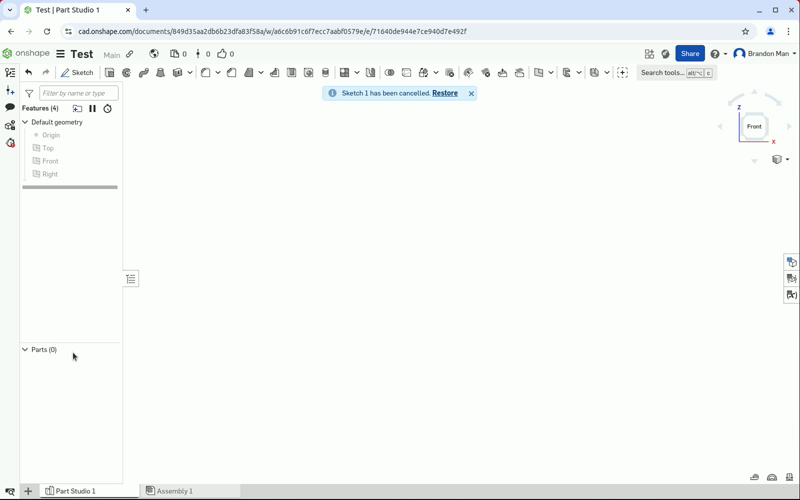
key_up(shift)
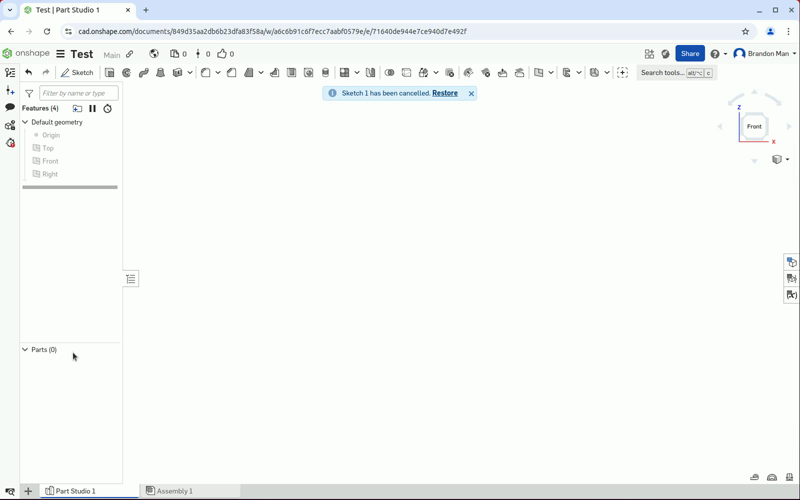
key(space)
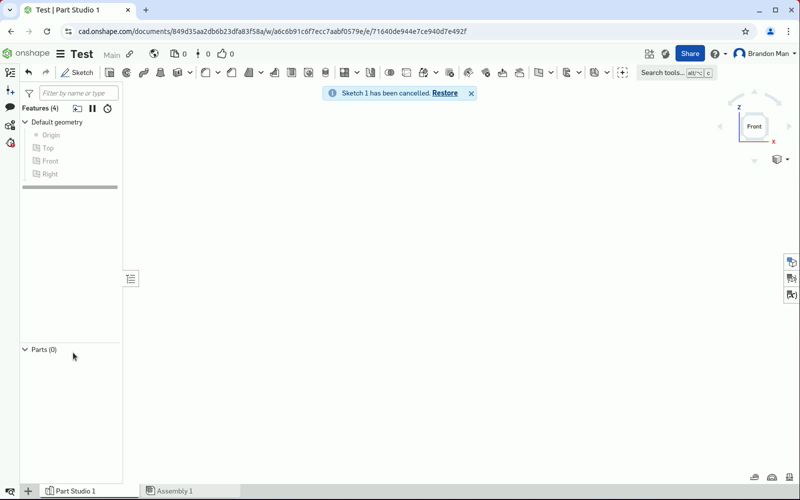
key_down(shift)
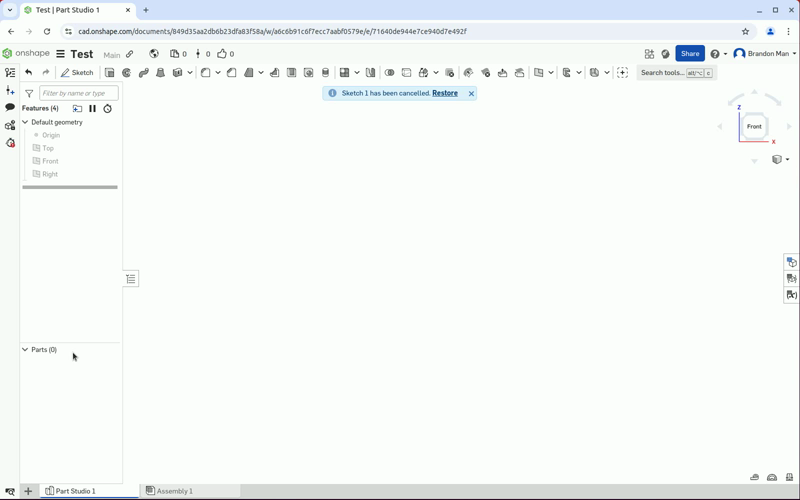
key(left)
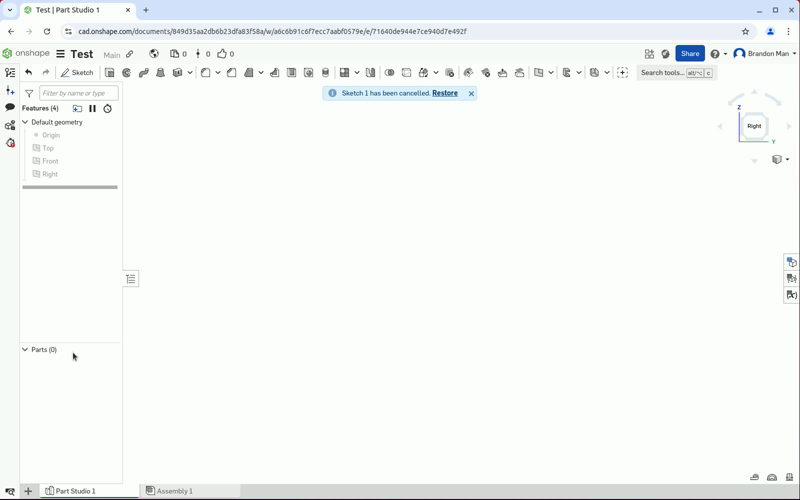
key_up(shift)
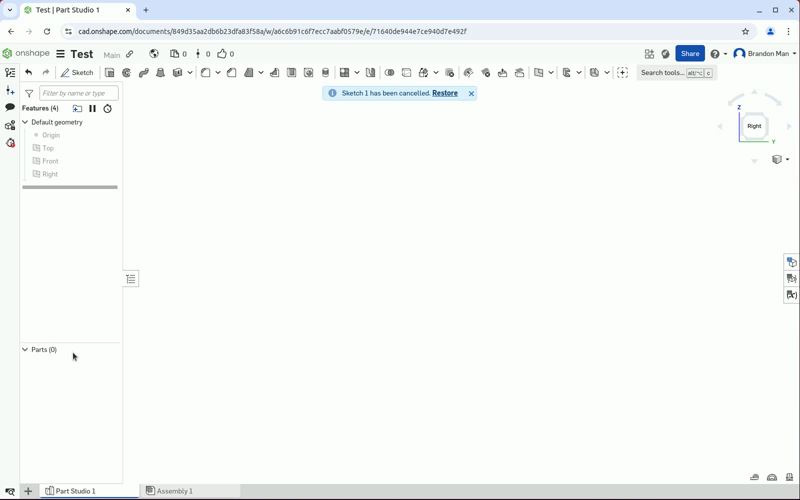
mouse_move(73, 352)
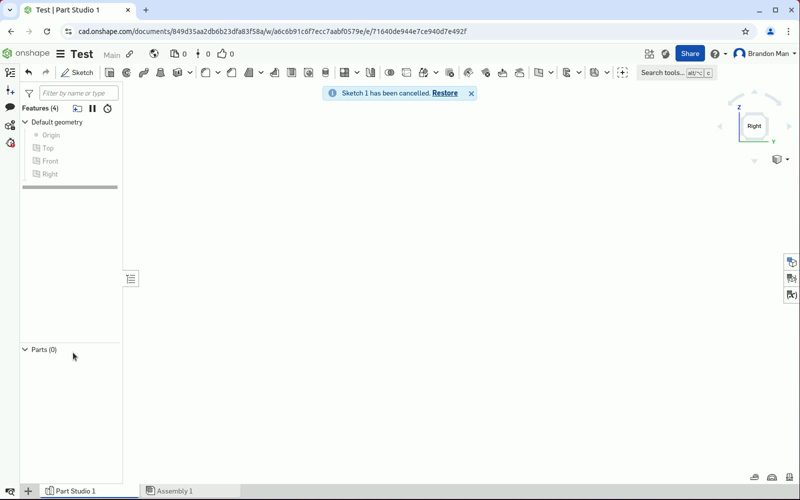
key(shift+y)
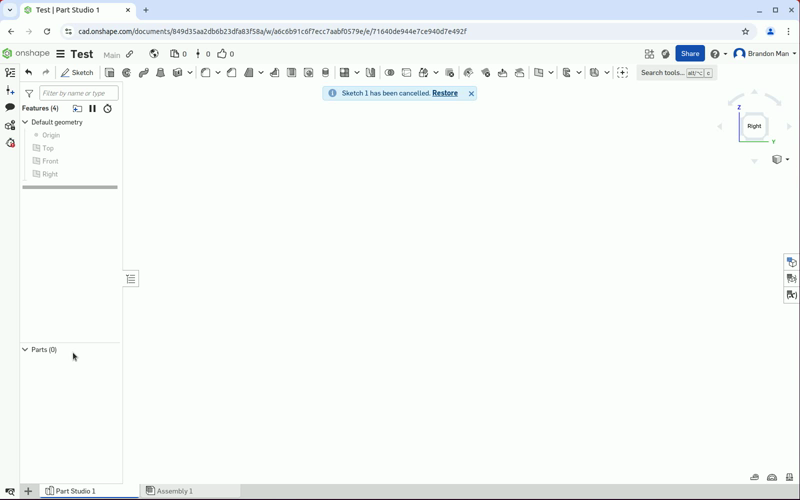
key(shift+s)
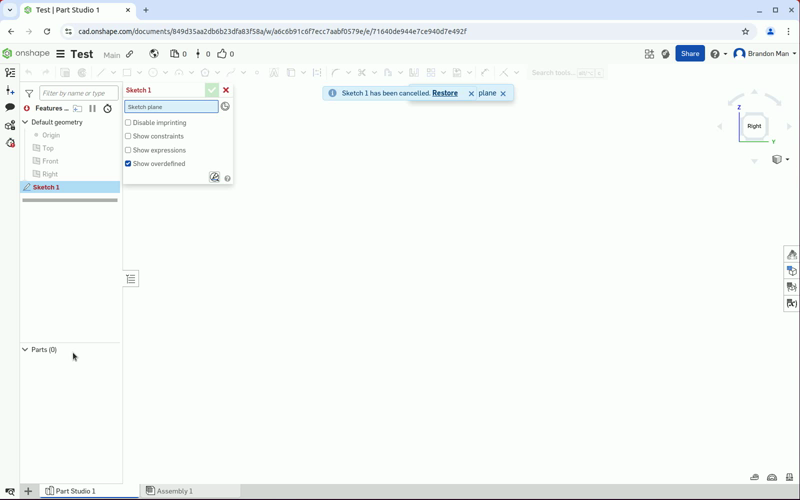
mouse_move(73, 176)
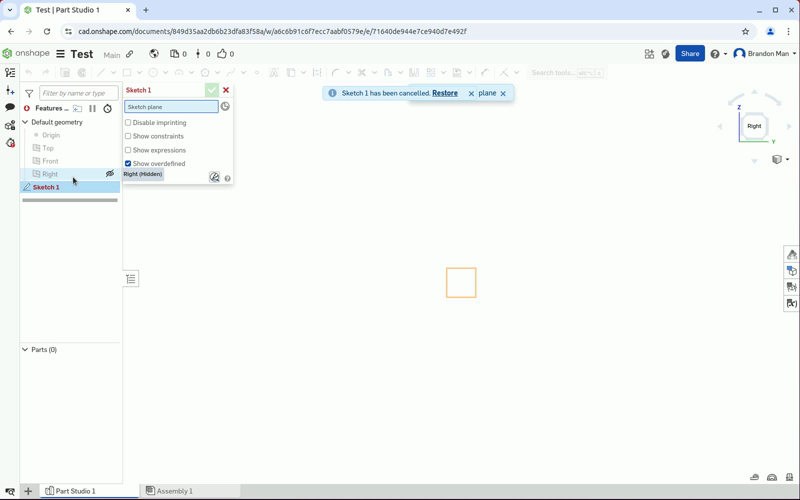
click(73, 176)
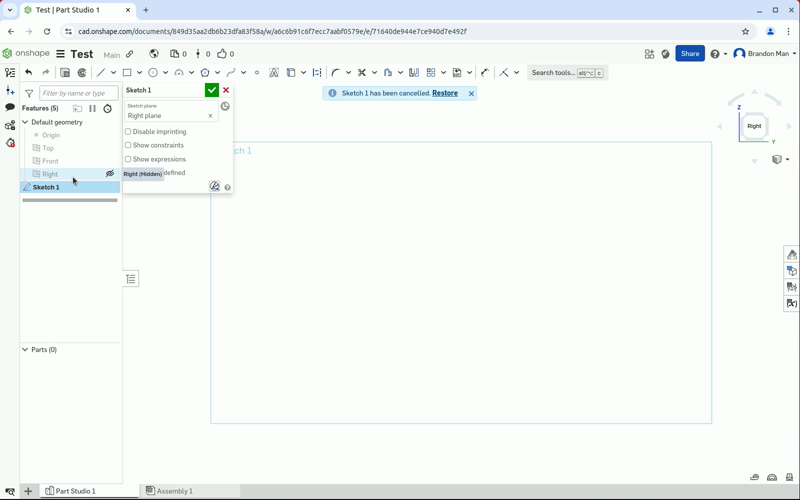
mouse_move(73, 352)
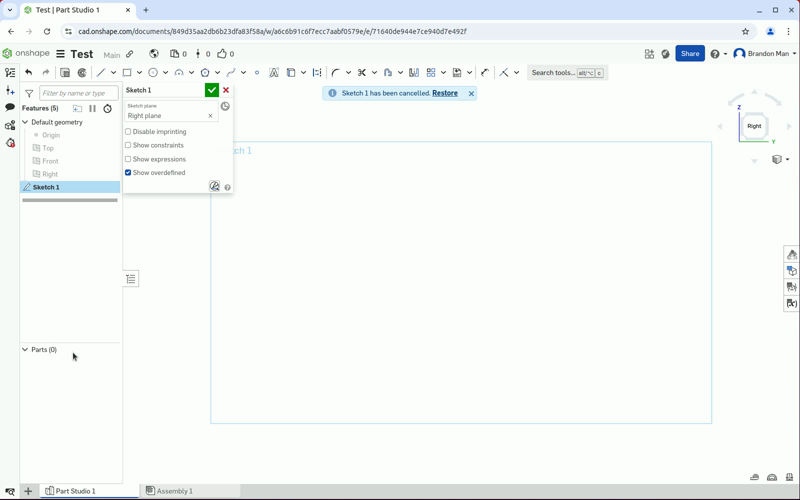
key(y)
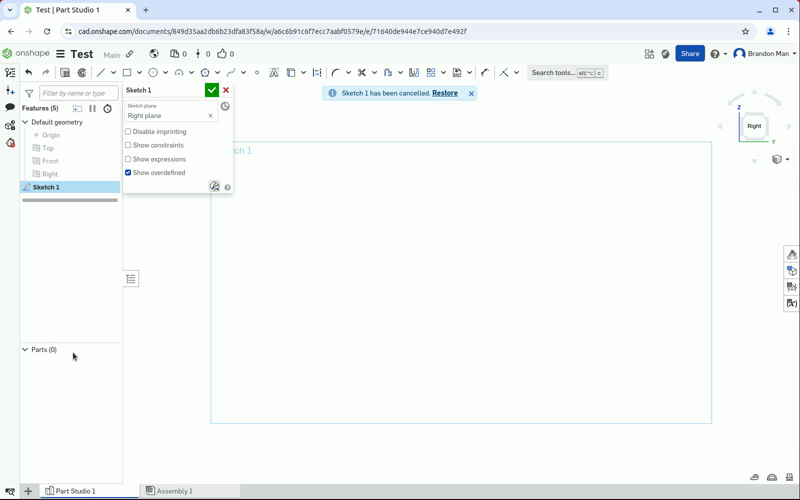
key(c)
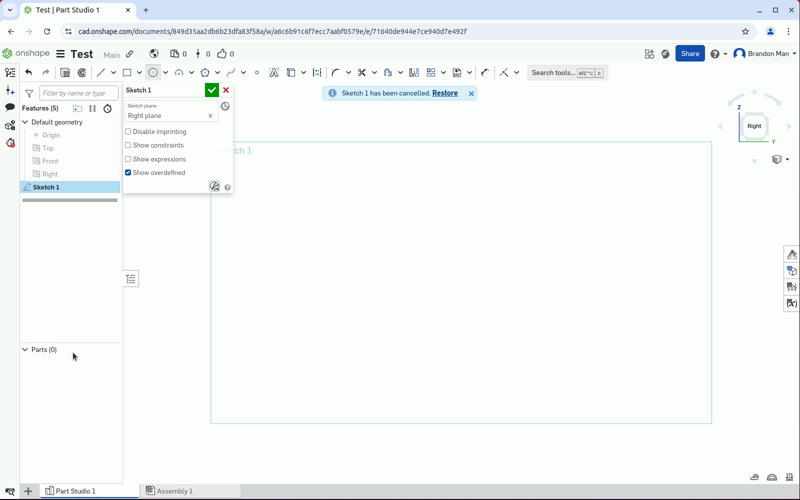
key_down(shift)
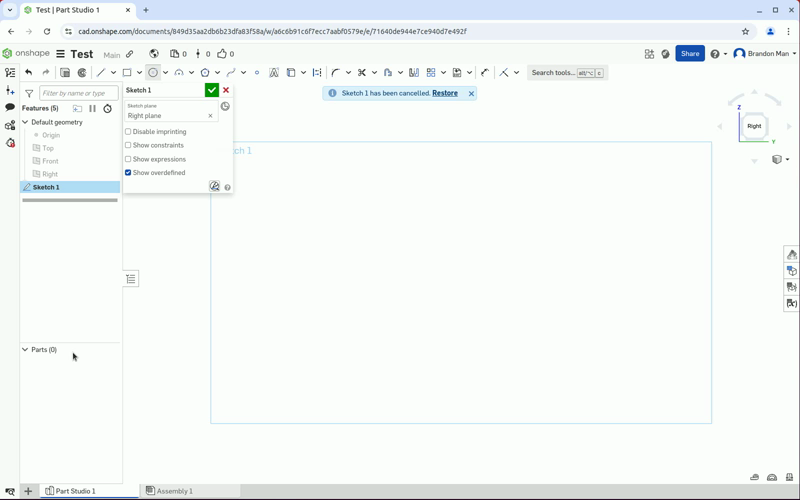
mouse_move(461, 282)
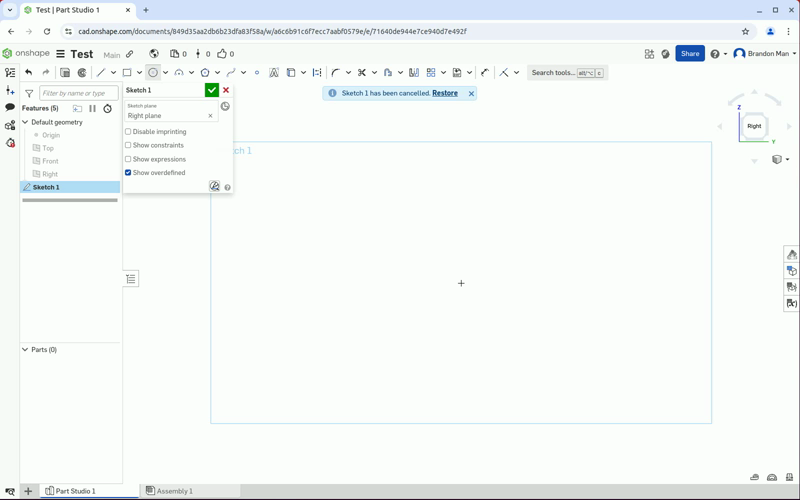
click(461, 282)
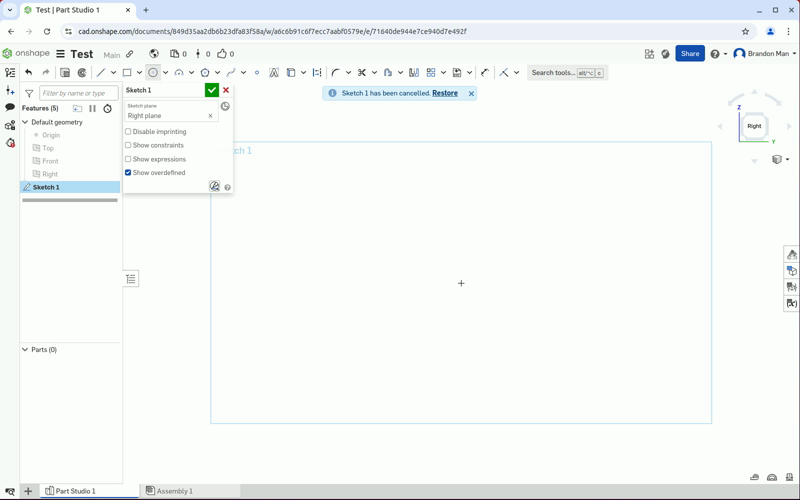
key_up(shift)
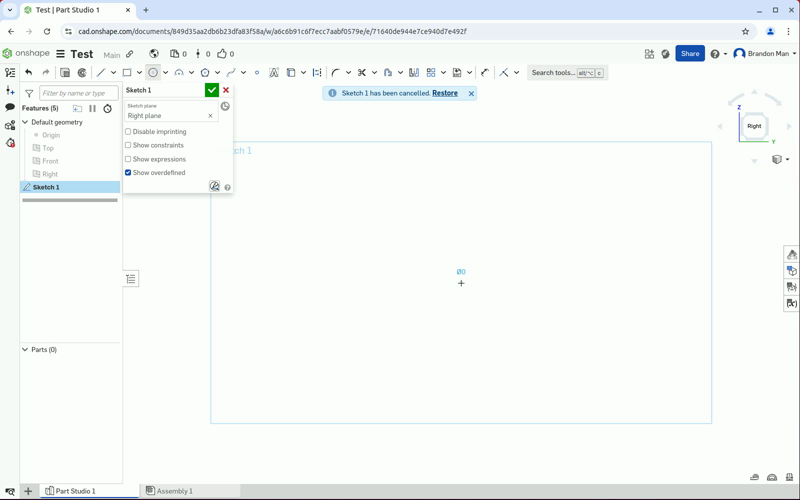
mouse_move(511, 282)
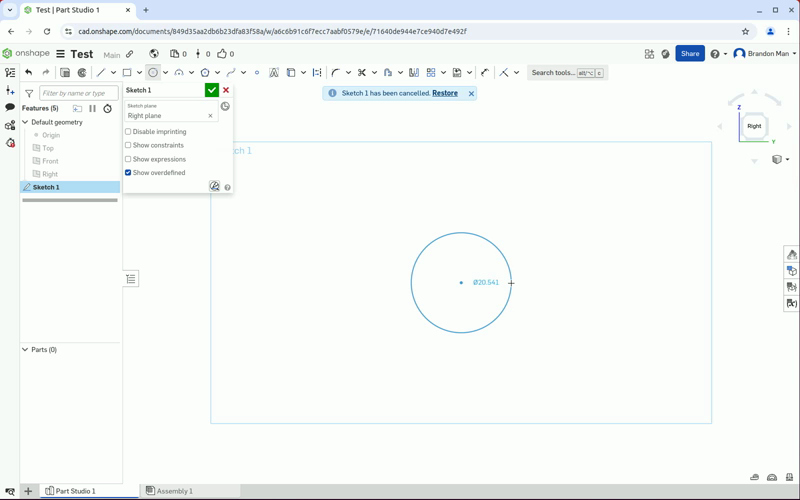
click(511, 282)
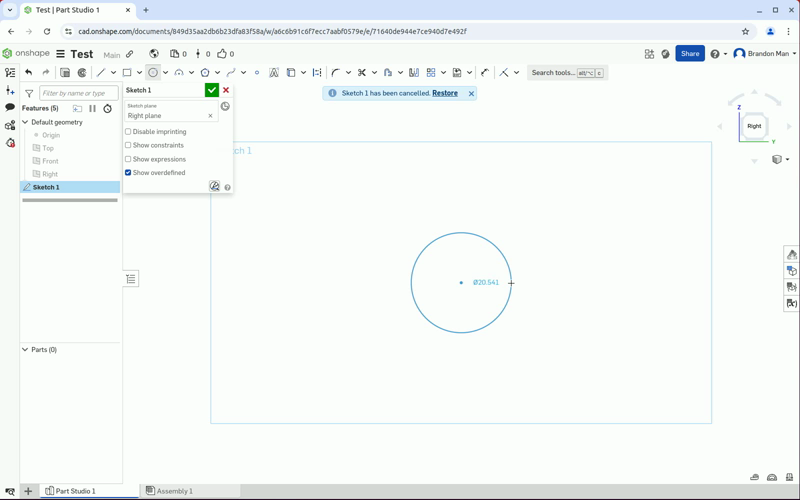
key(esc)
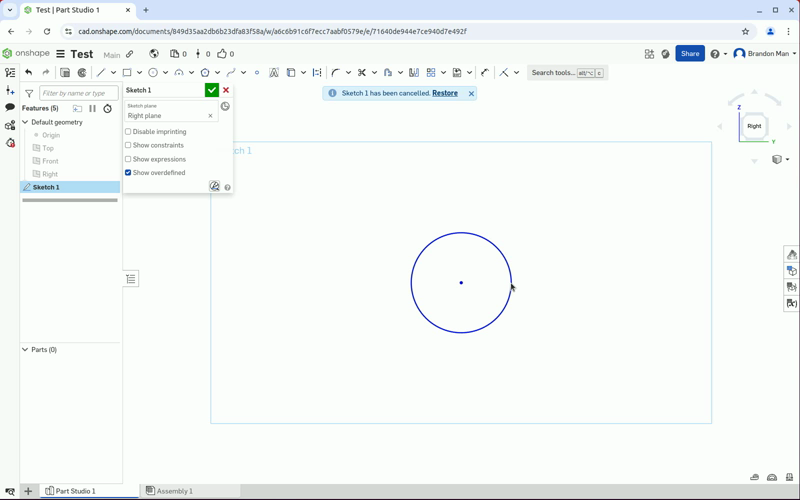
mouse_move(462, 301)
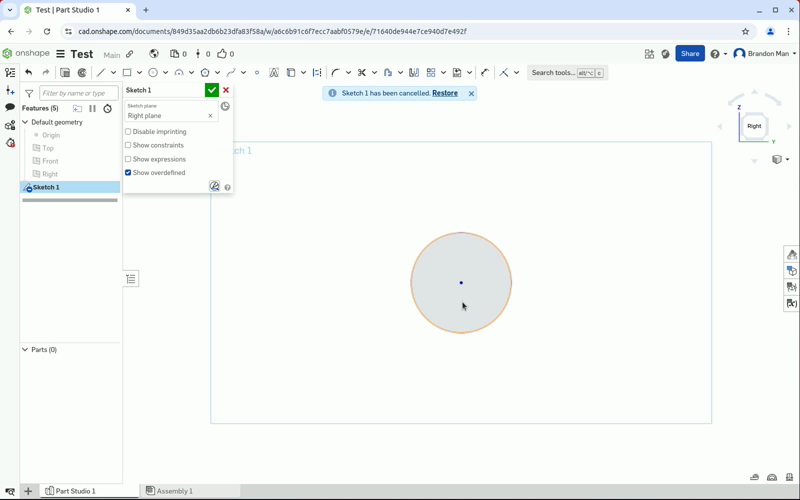
click(462, 301)
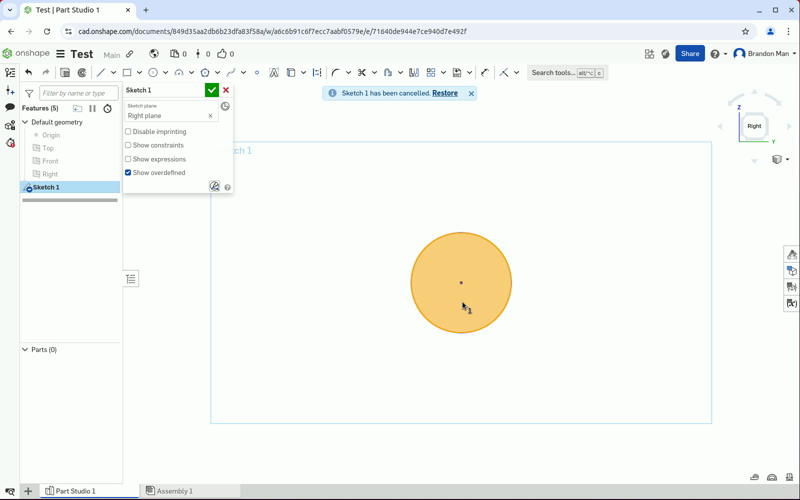
mouse_move(73, 352)
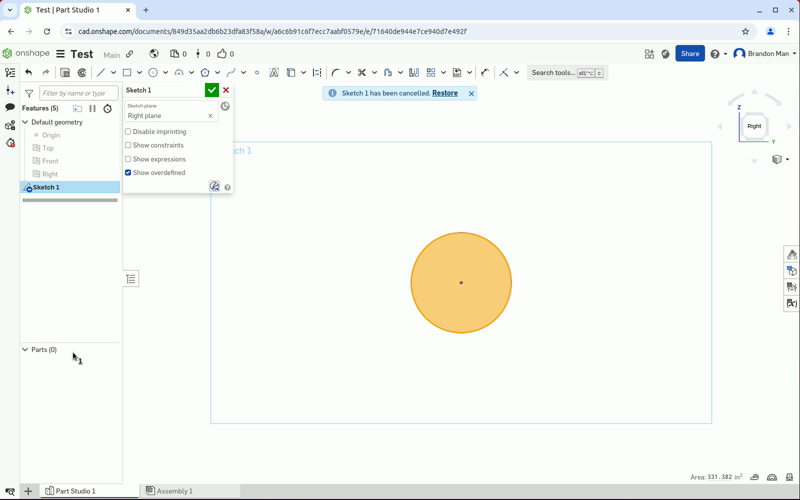
key(shift+y)
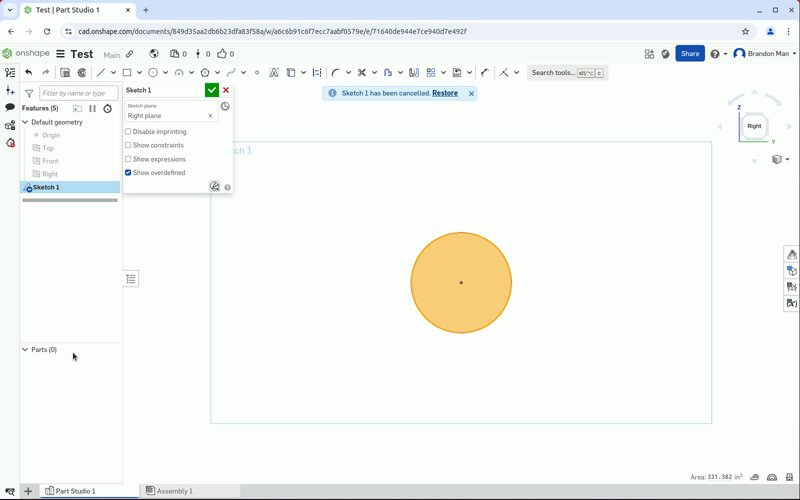
key(shift+e)
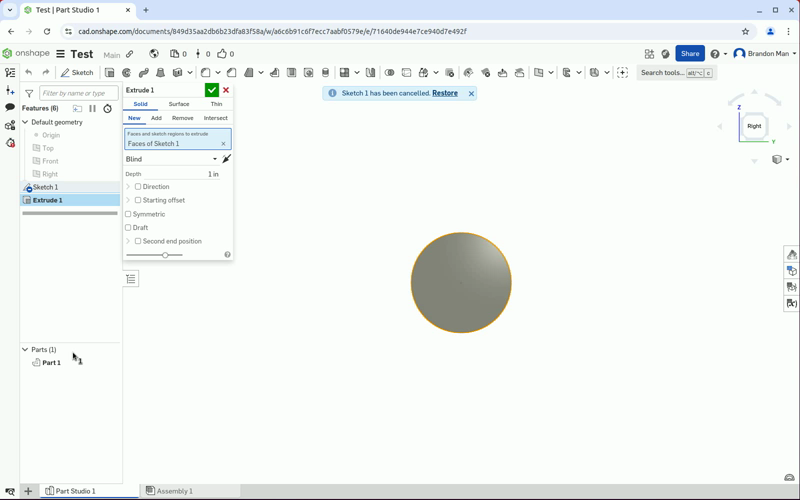
mouse_move(143, 106)
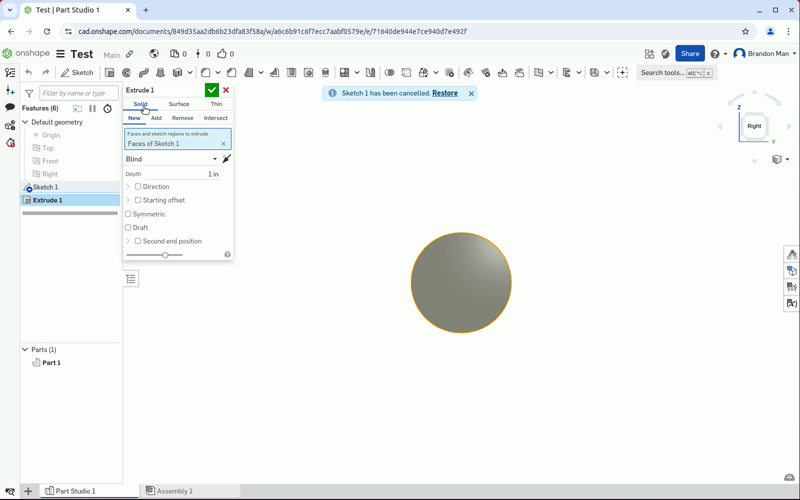
click(143, 106)
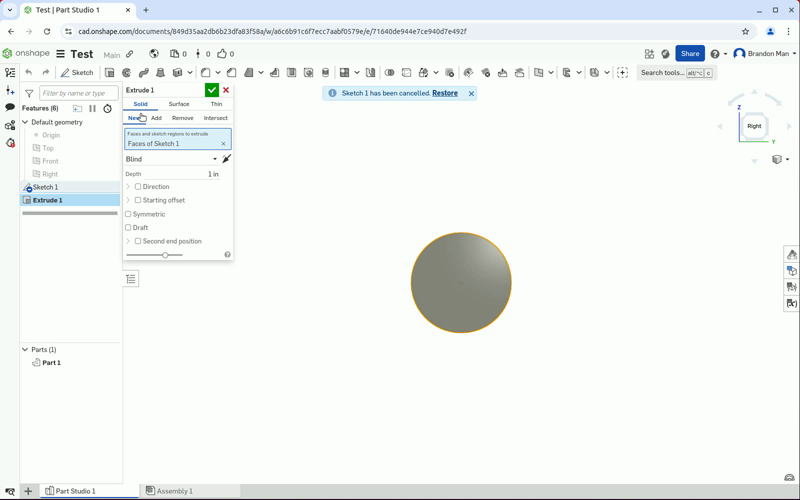
mouse_move(137, 120)
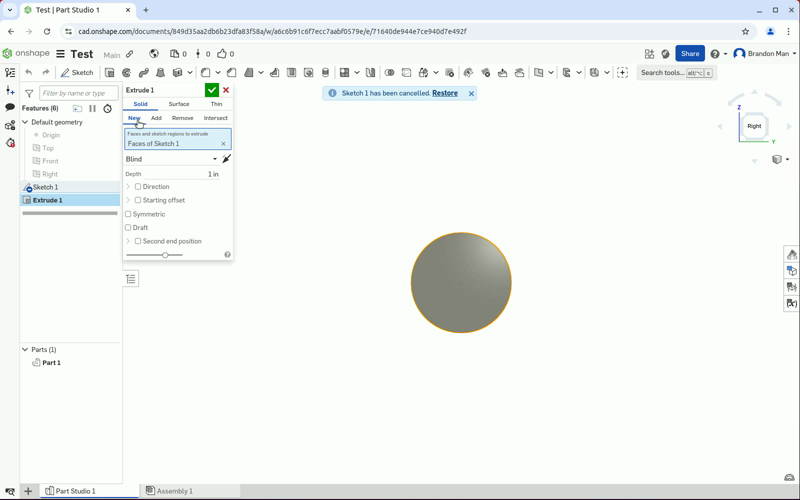
click(137, 120)
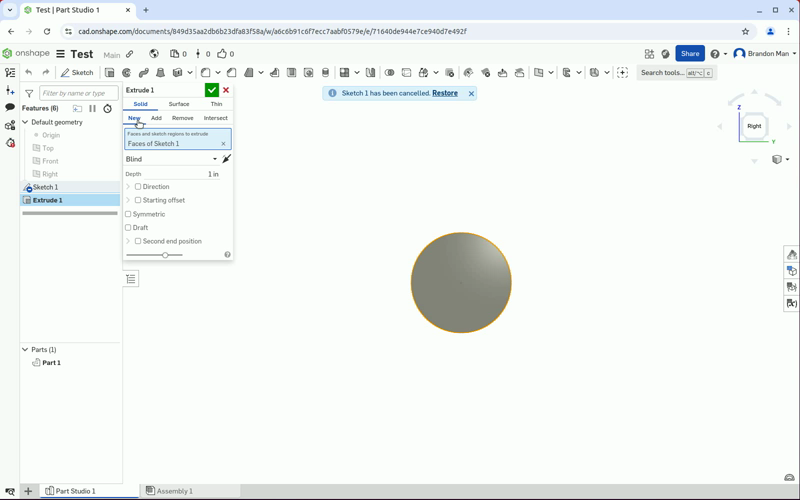
key(tab, 4)
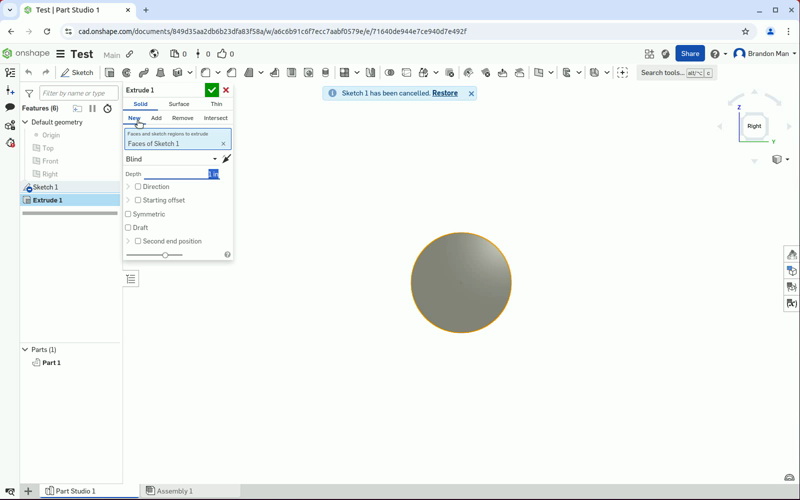
text(11.554)
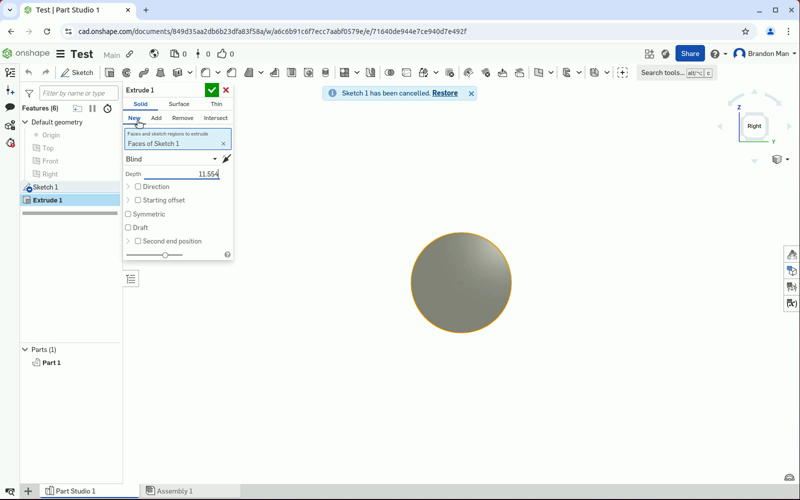
key(enter)
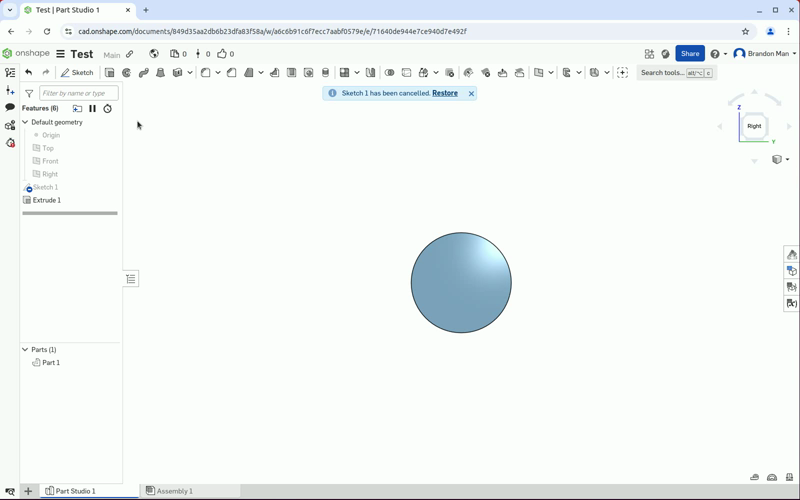
key(shift+h)
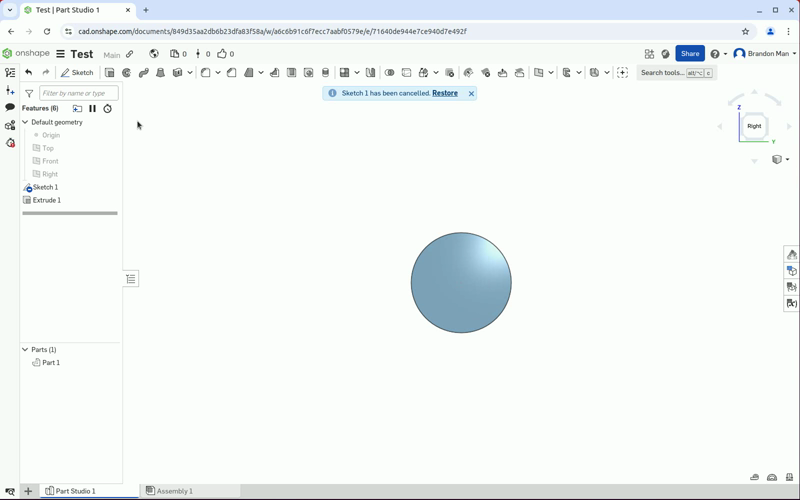
key(shift+h)
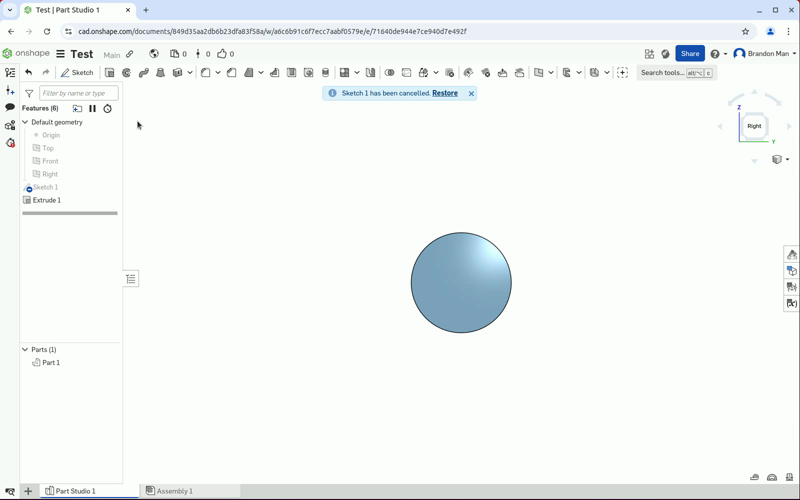
mouse_move(73, 189)
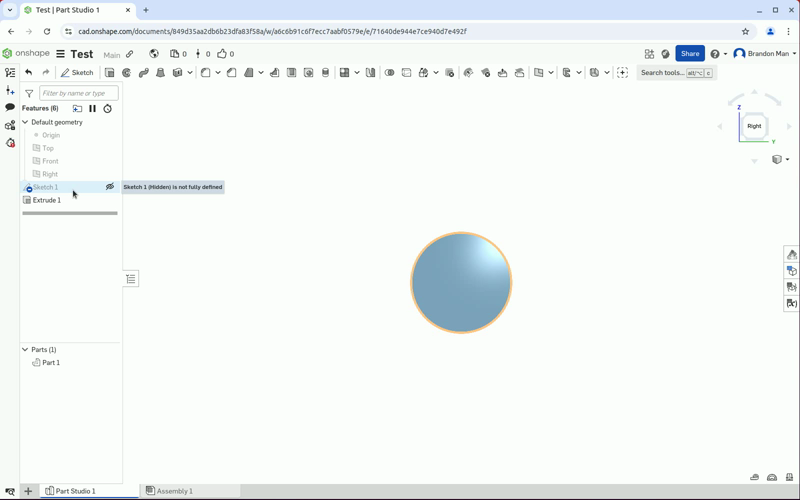
click(73, 189)
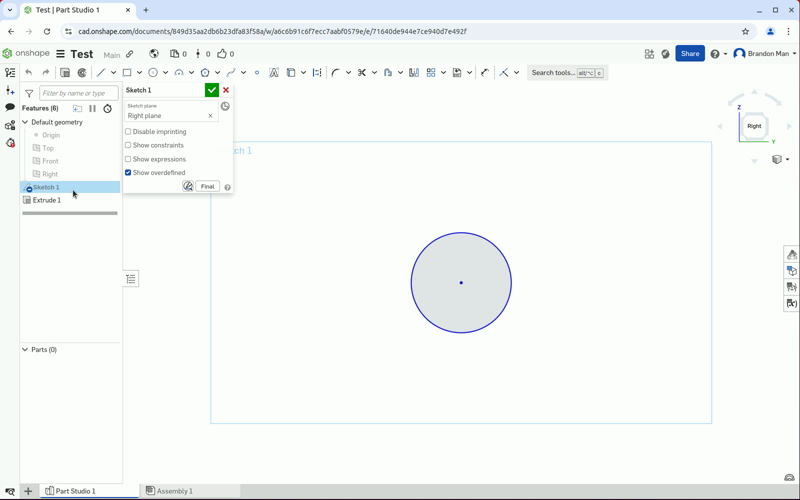
mouse_move(229, 92)
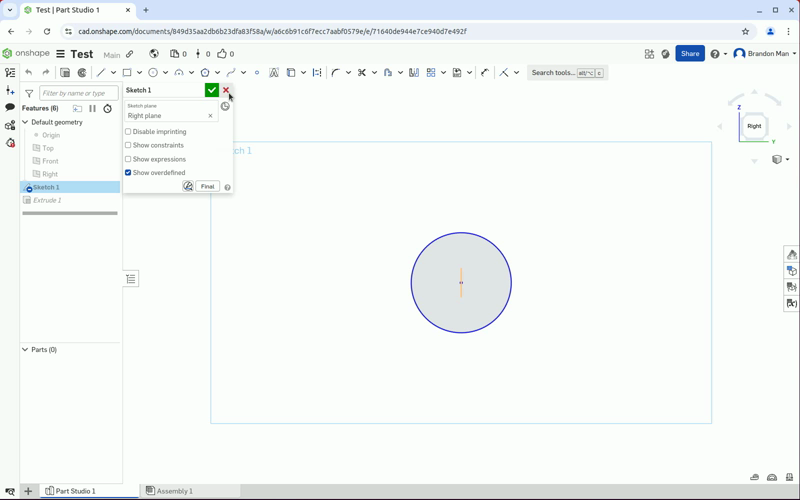
click(229, 92)
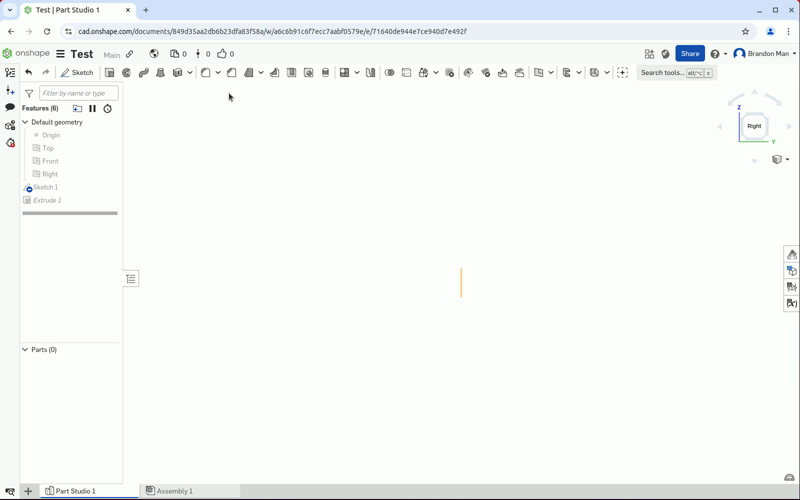
mouse_move(541, 75)
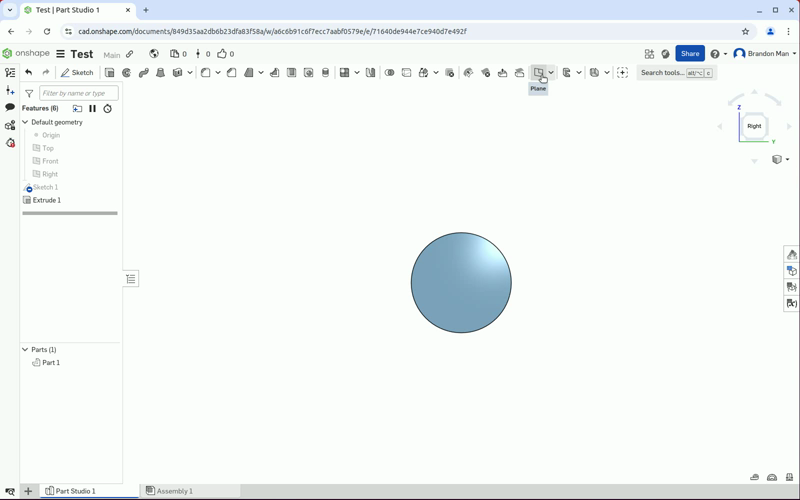
click(541, 75)
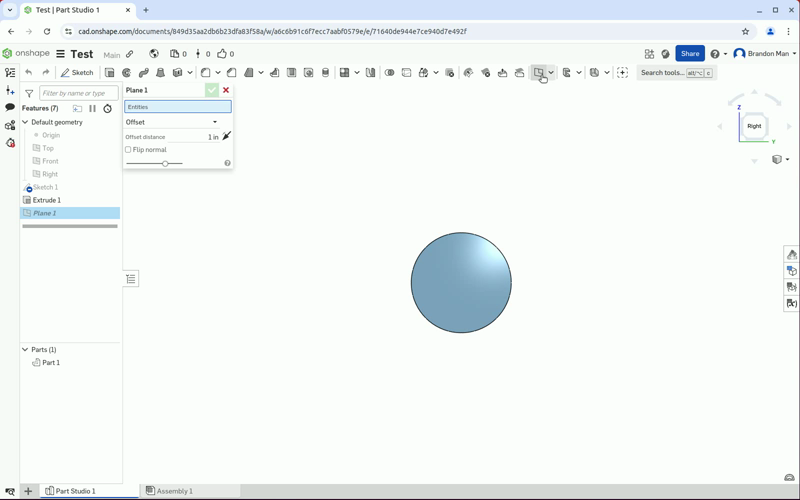
mouse_move(73, 176)
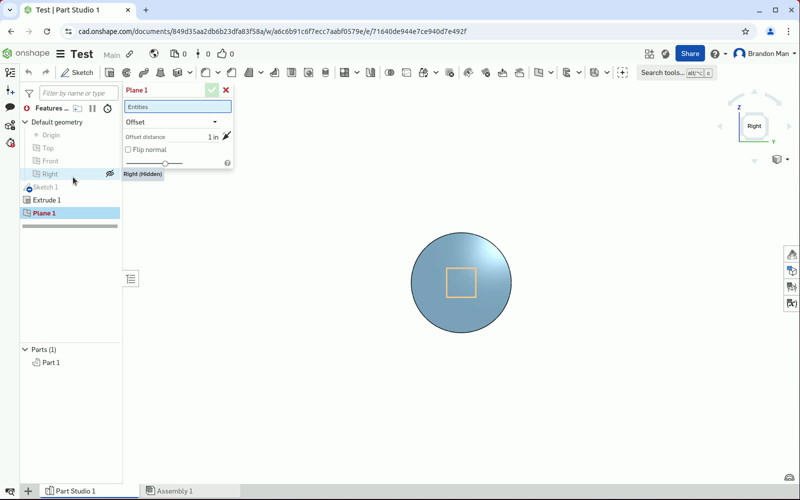
click(73, 176)
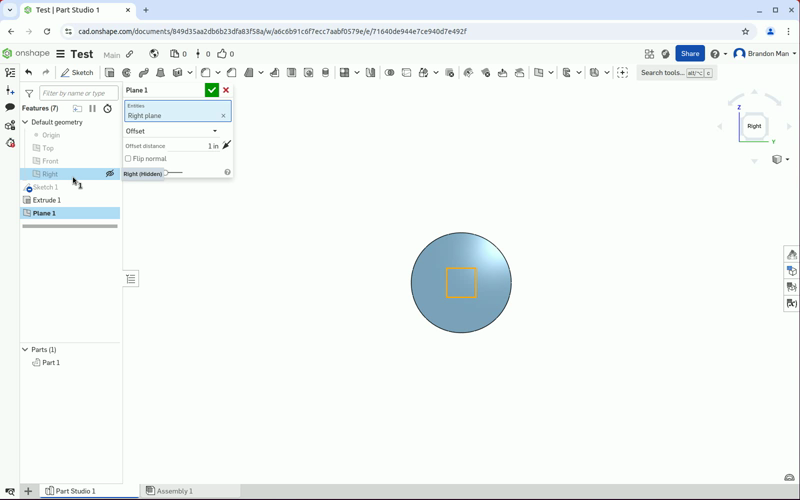
key(tab, 2)
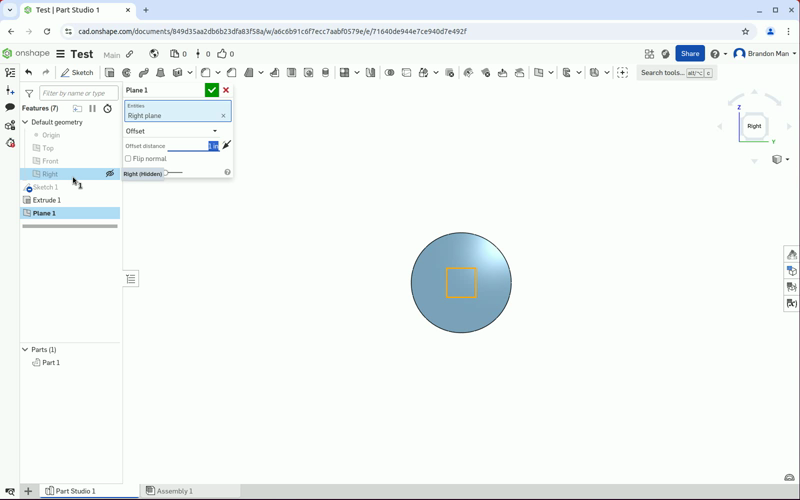
text(11.554)
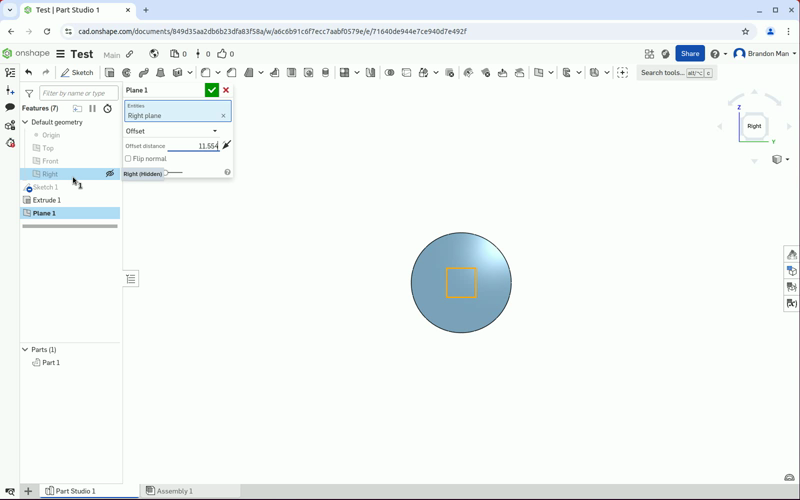
key(enter, 2)
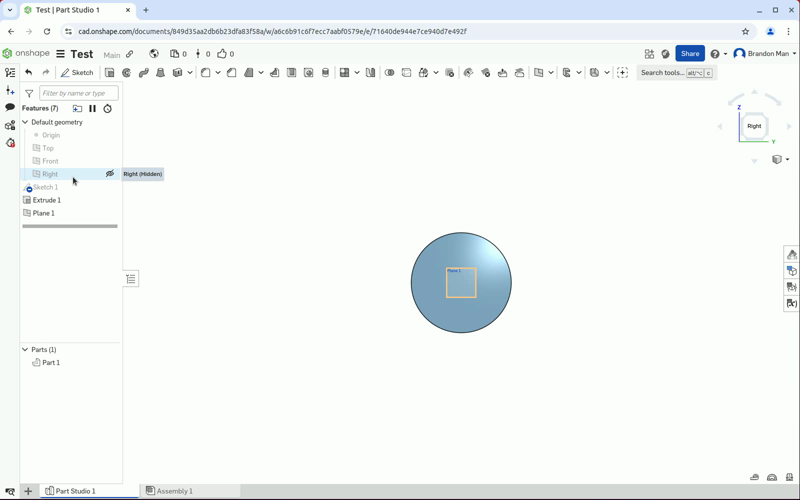
key(shift+s)
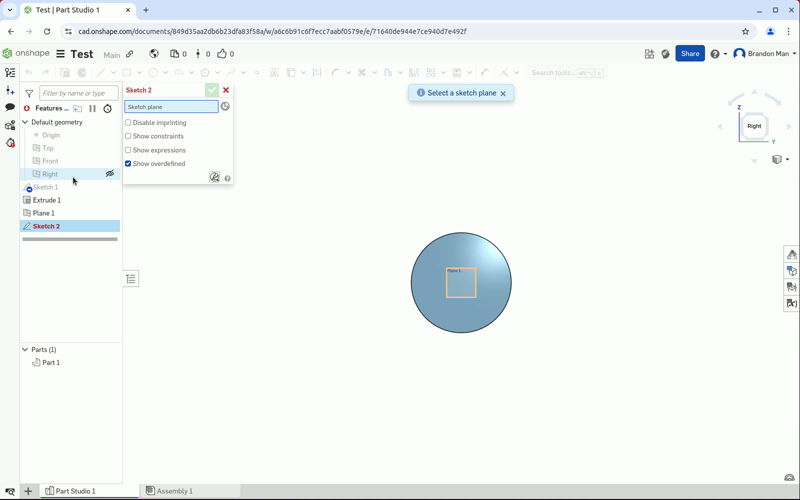
mouse_move(73, 215)
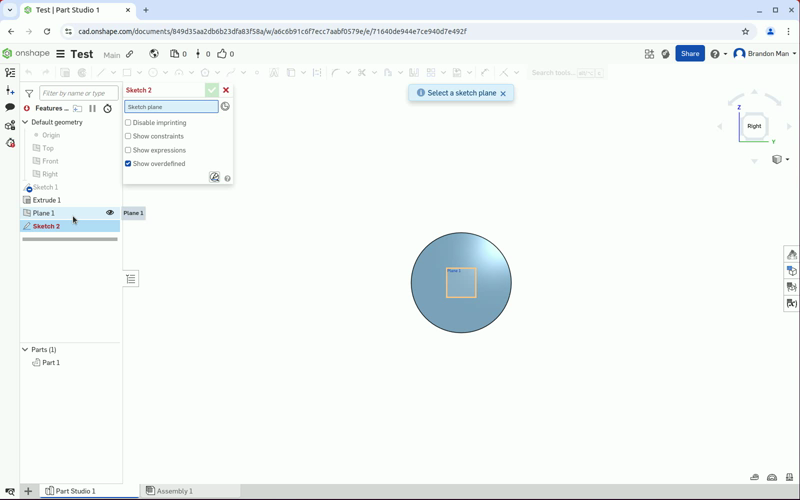
click(73, 215)
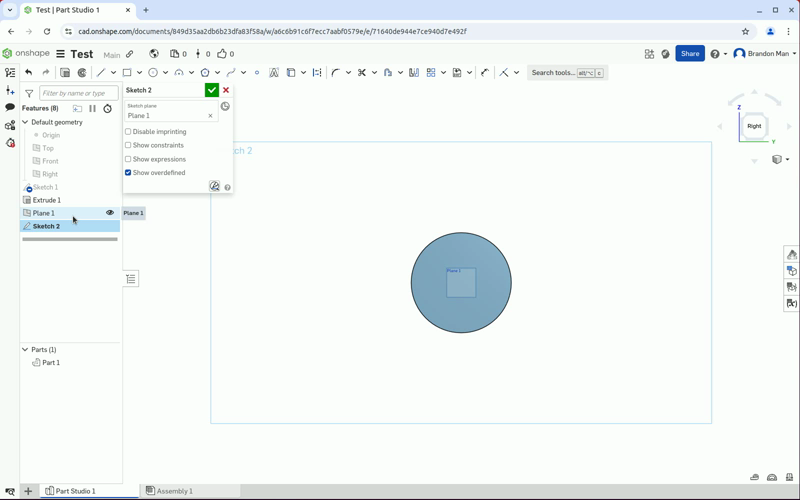
mouse_move(73, 352)
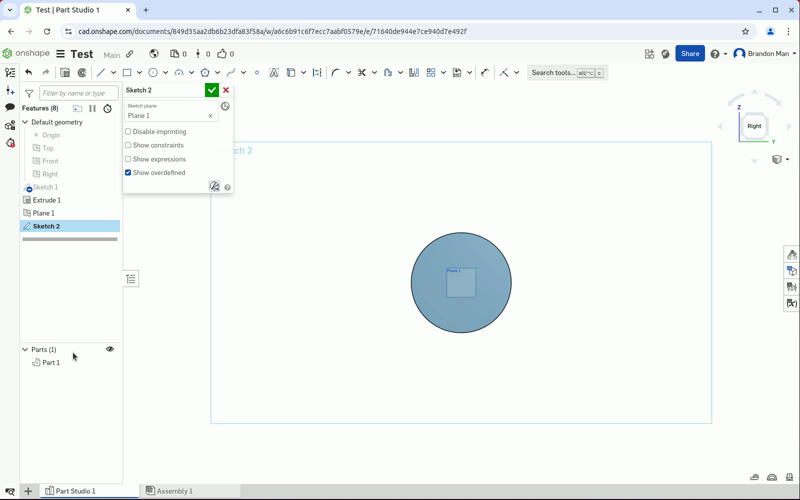
key(y)
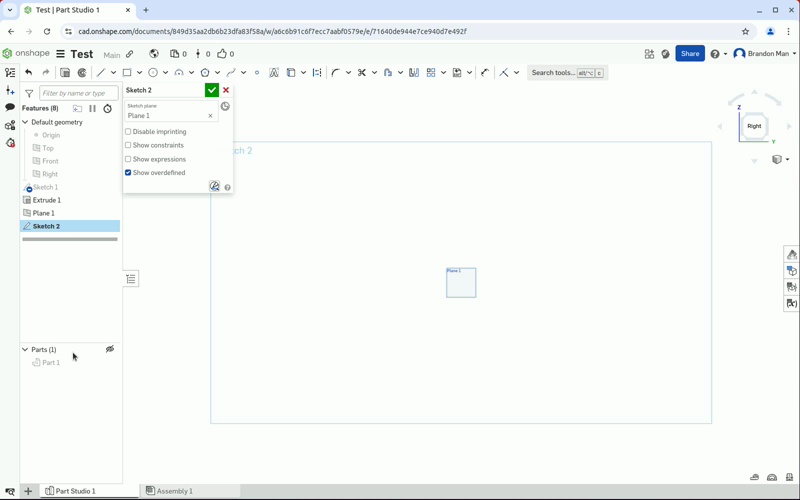
key(c)
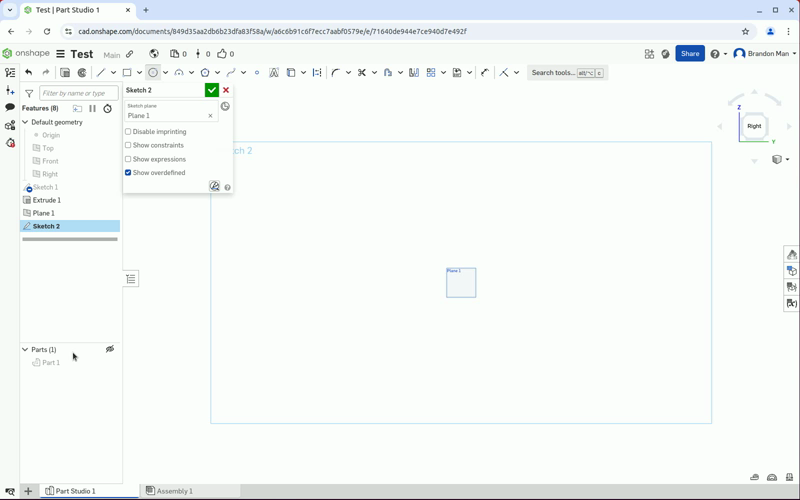
key_down(shift)
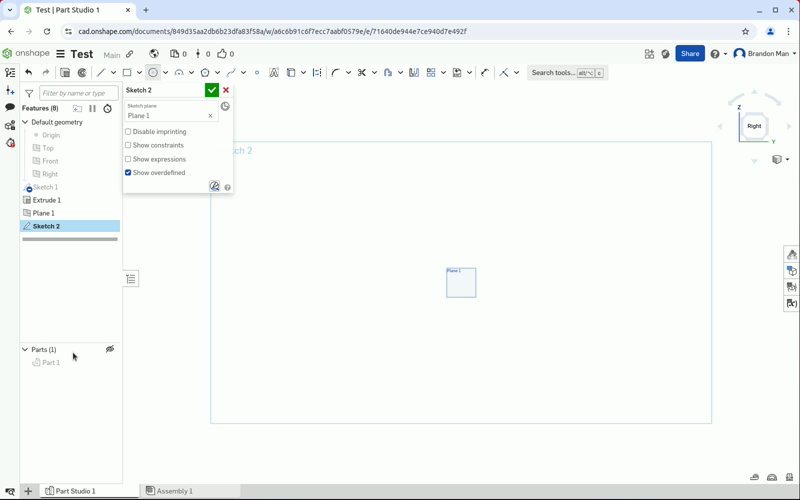
mouse_move(460, 282)
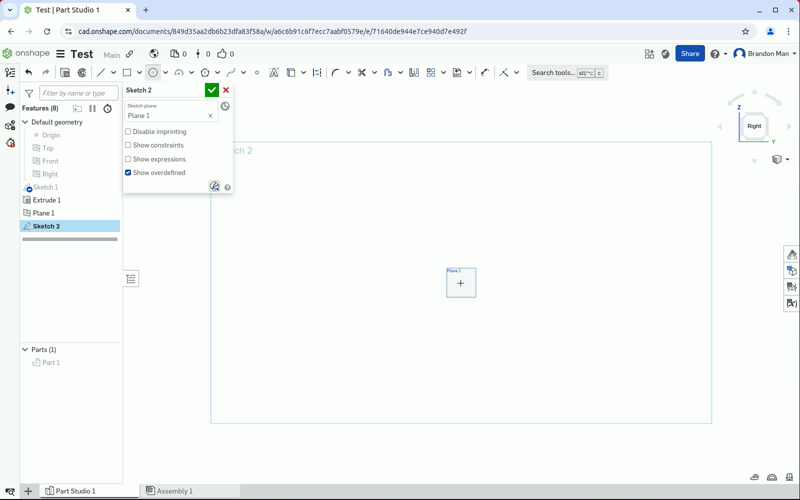
click(460, 282)
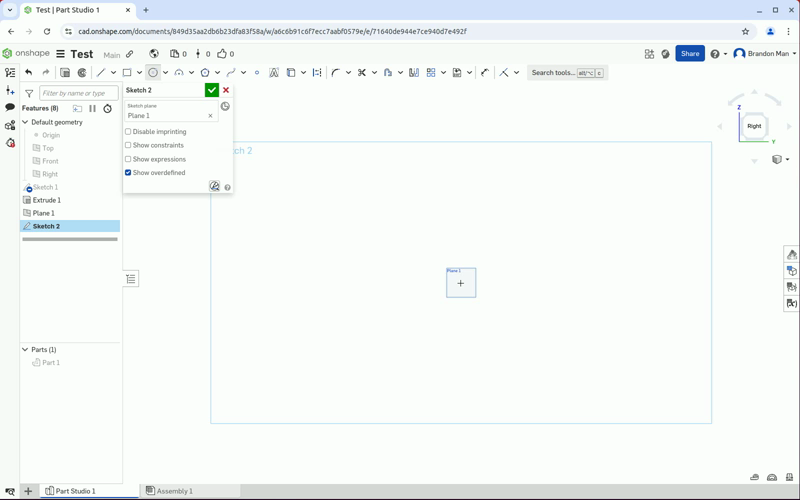
key_up(shift)
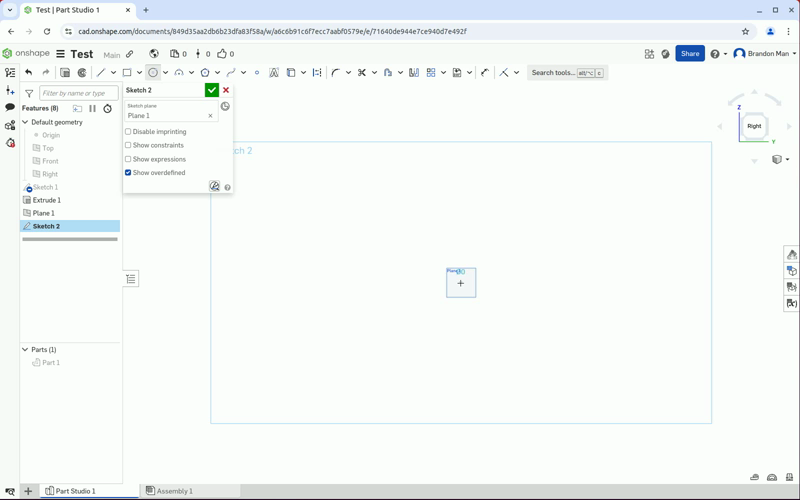
mouse_move(489, 282)
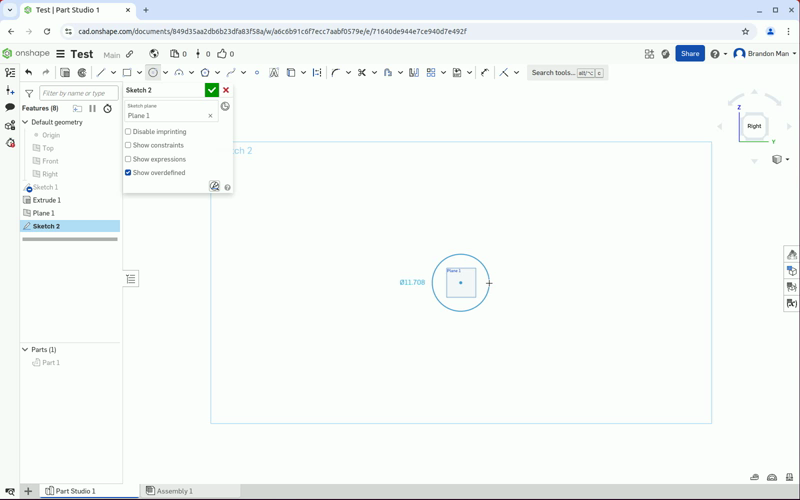
click(489, 282)
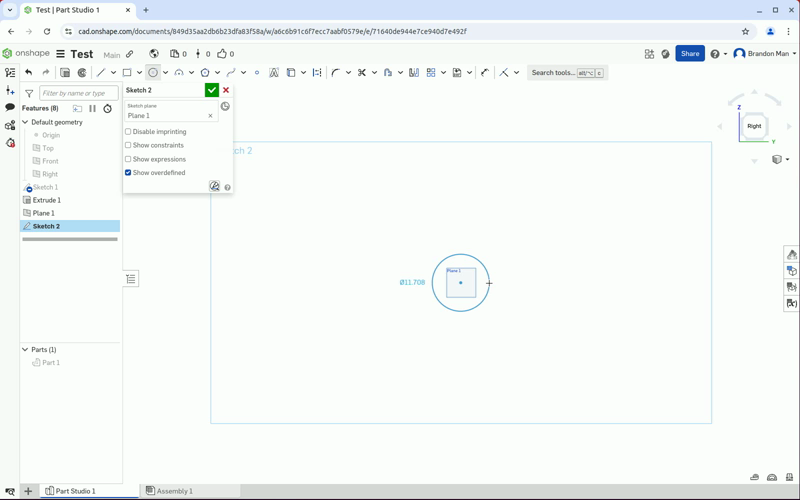
key(esc)
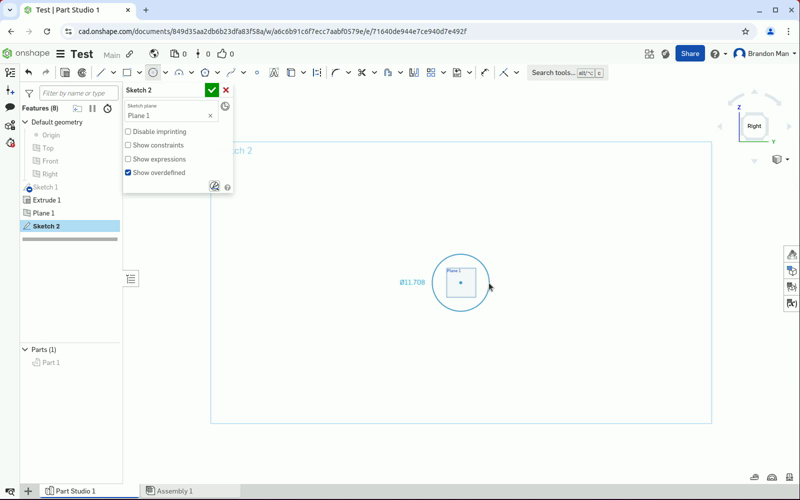
mouse_move(486, 284)
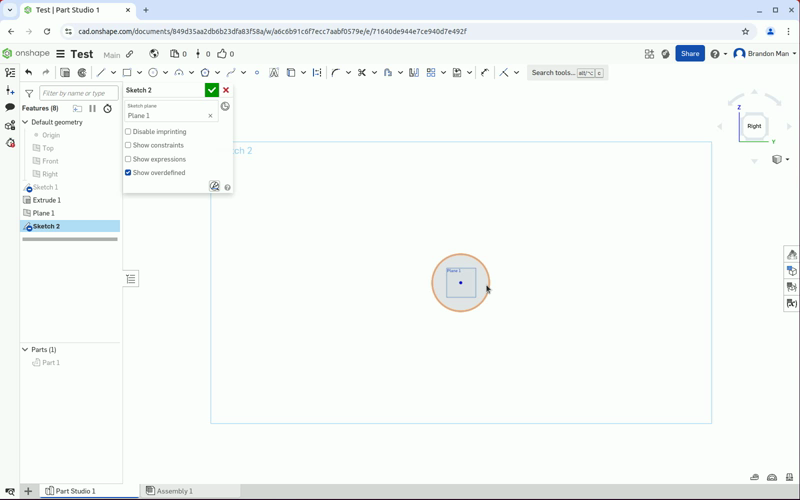
click(486, 284)
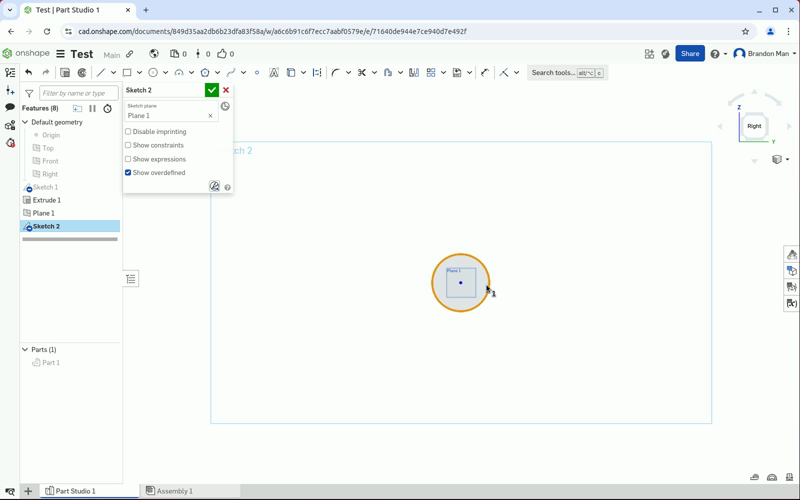
mouse_move(73, 352)
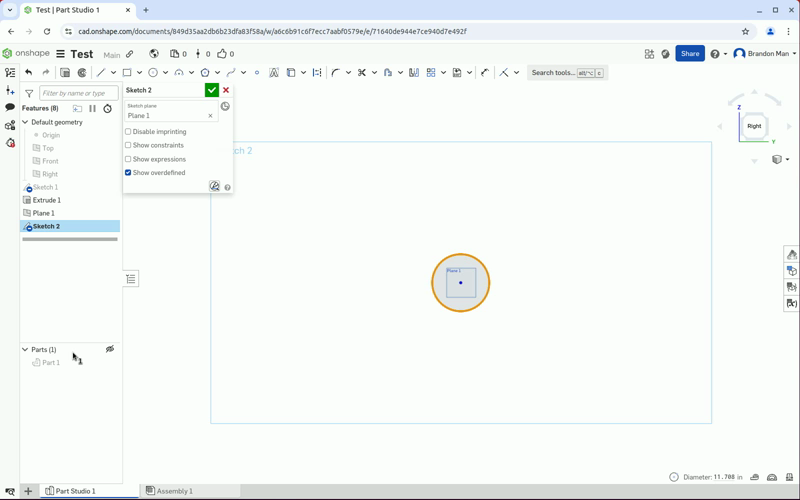
key(shift+y)
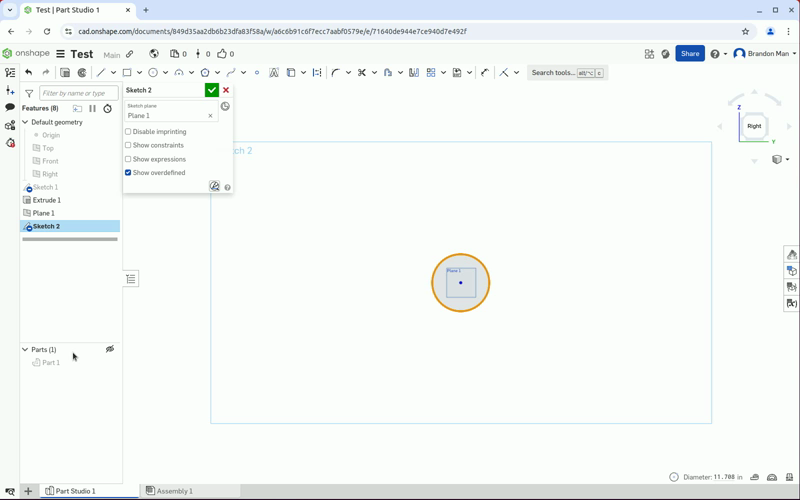
key(shift+e)
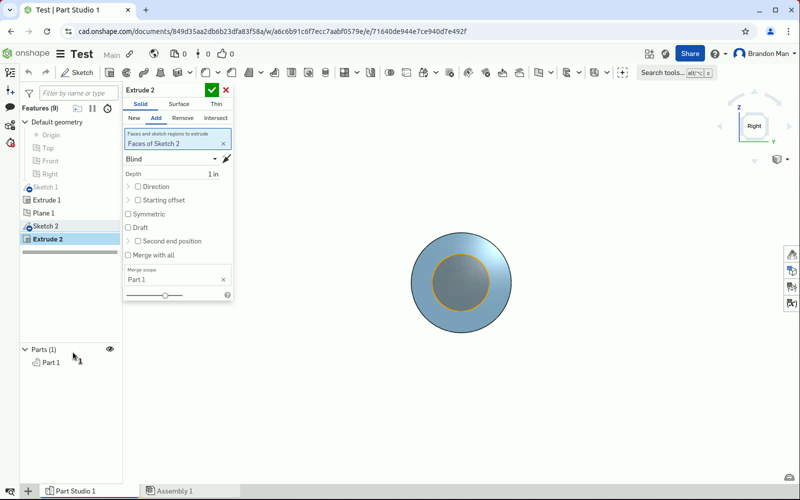
mouse_move(143, 106)
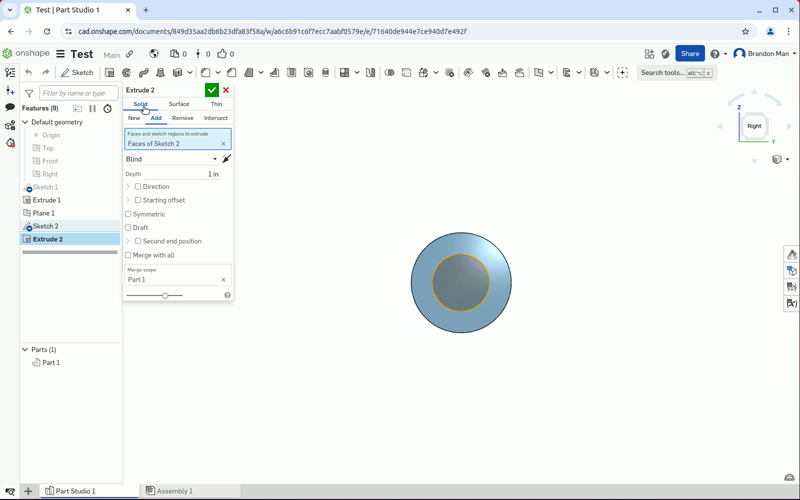
click(143, 106)
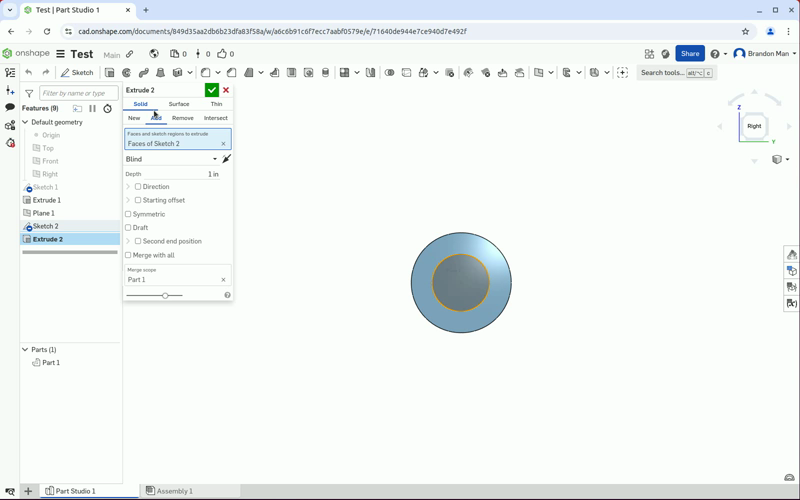
mouse_move(186, 120)
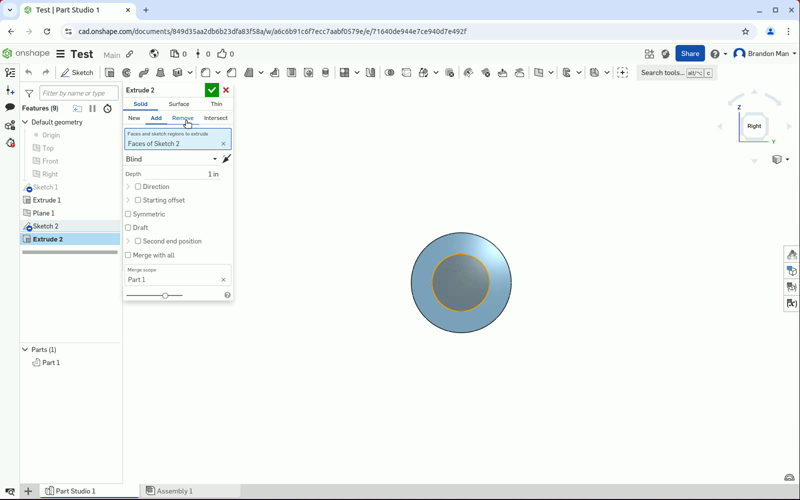
click(186, 120)
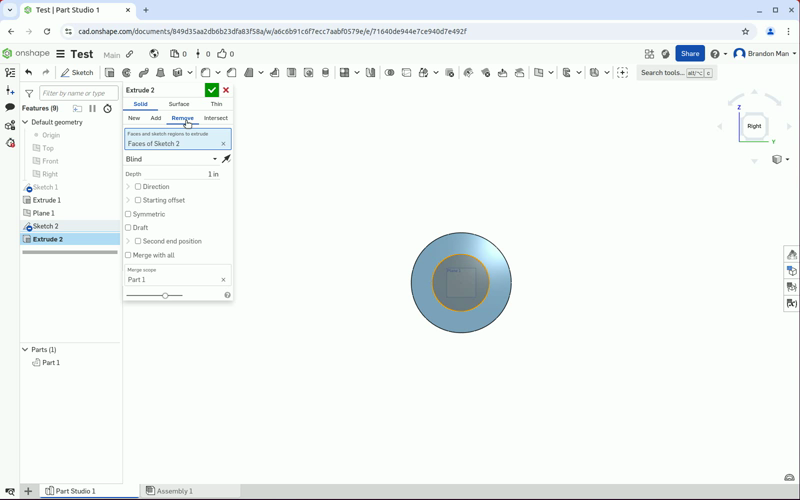
key(tab, 4)
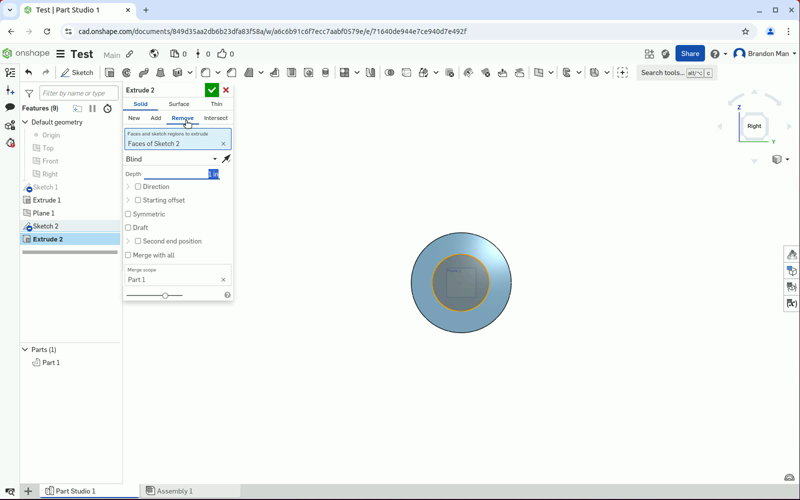
text(11.554)
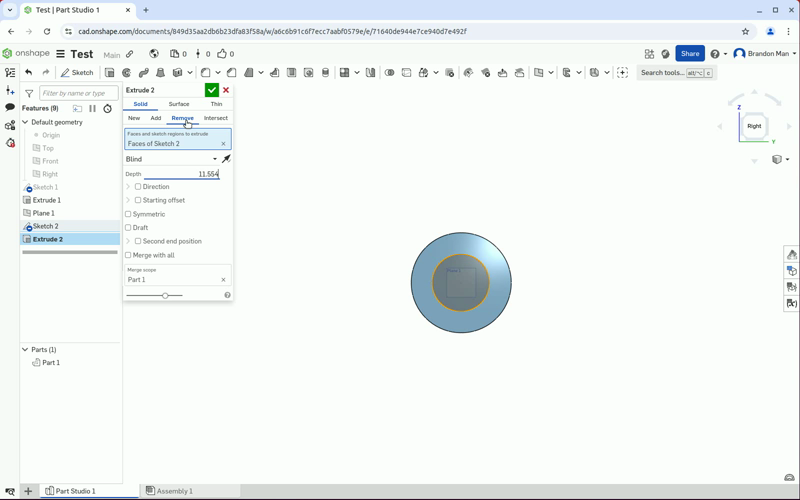
key(tab, 6)
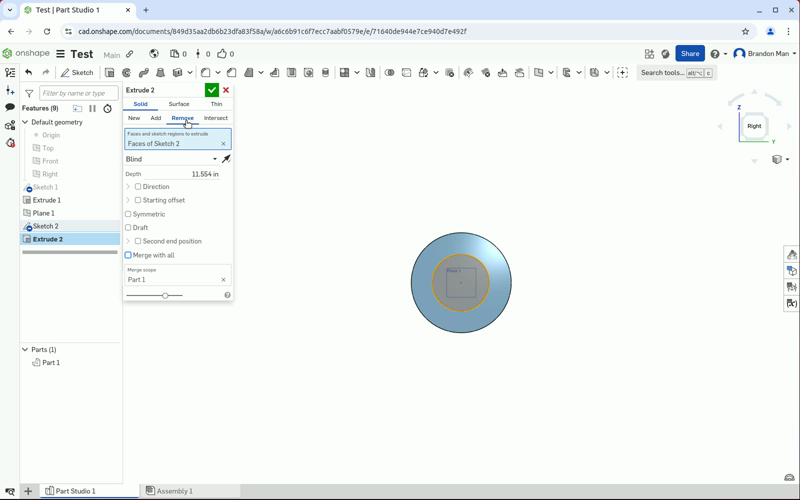
key(space)
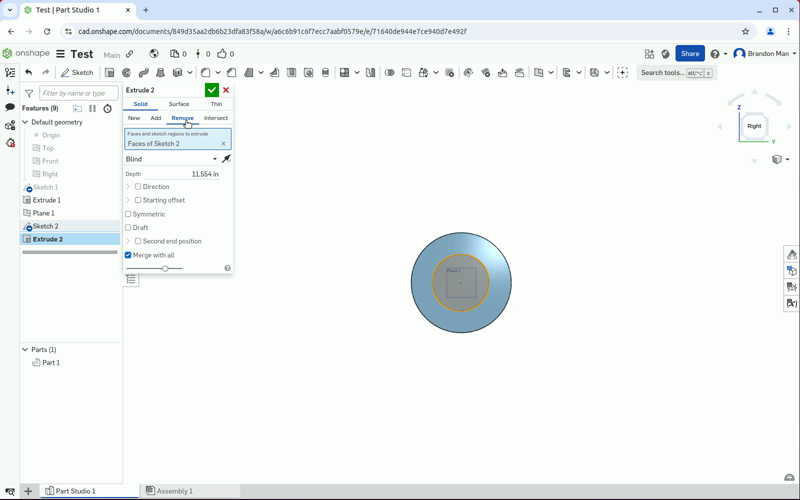
key(enter)
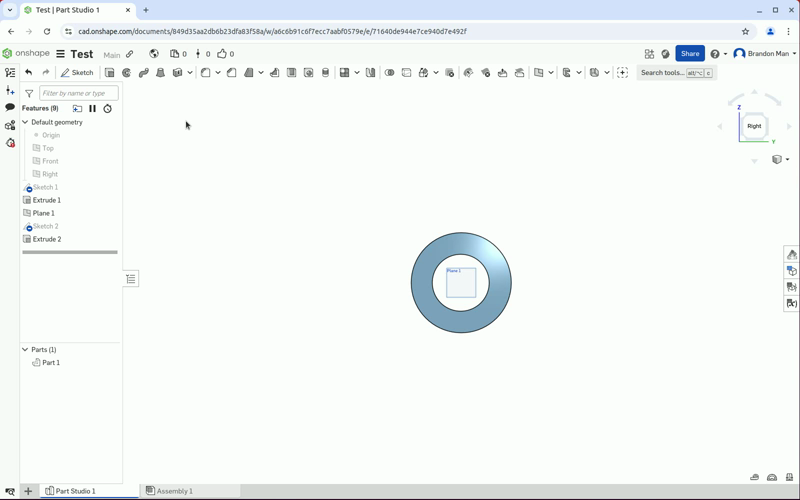
key(shift+h)
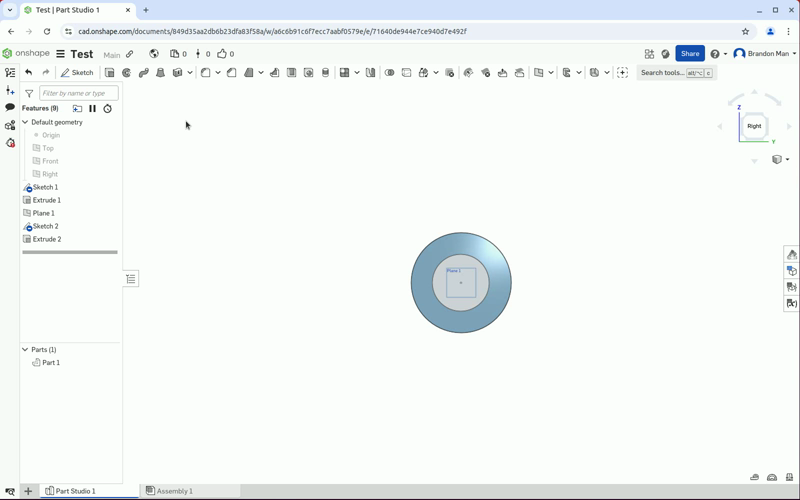
key(shift+h)
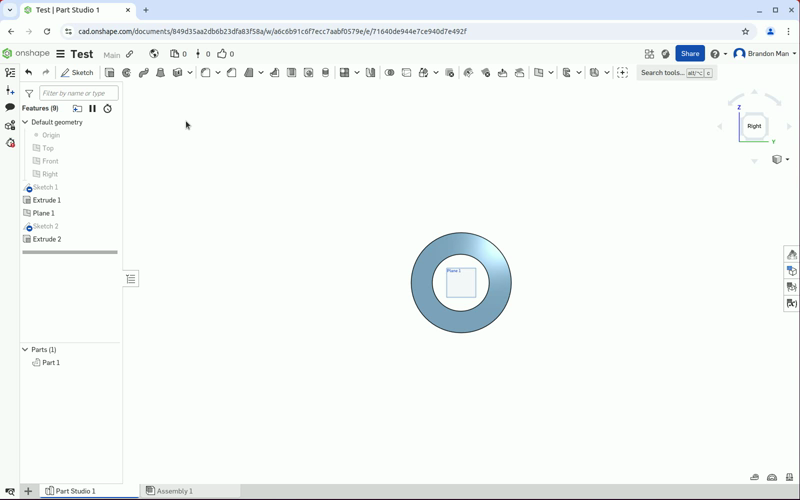
mouse_move(73, 189)
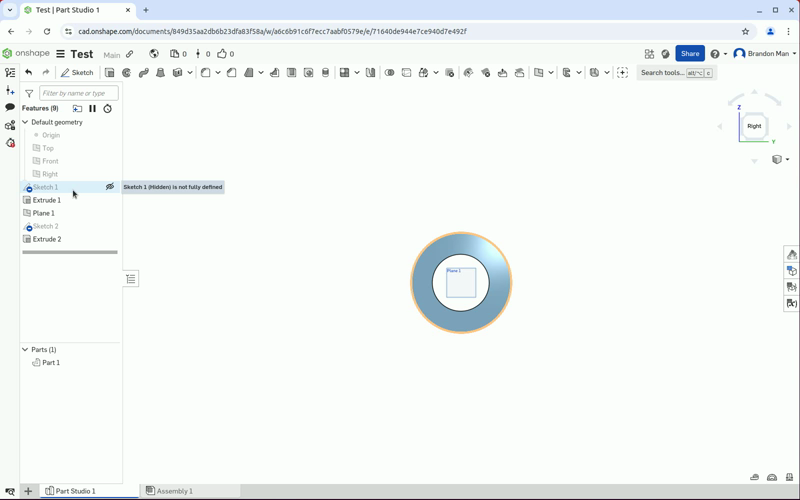
click(73, 189)
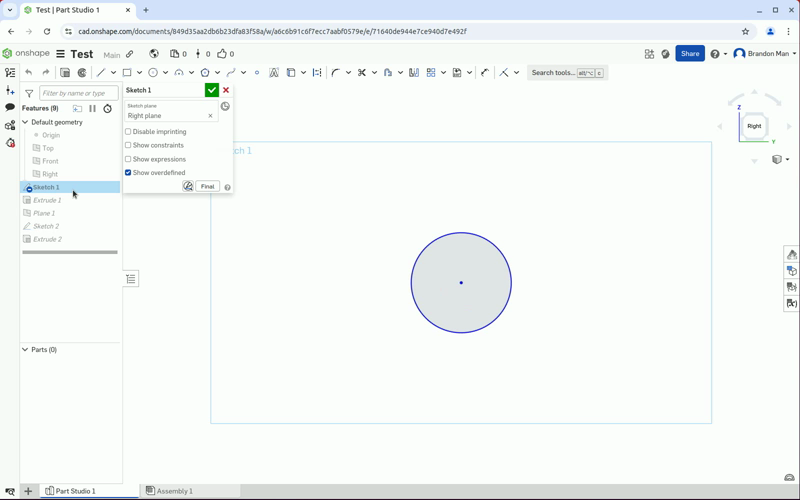
mouse_move(229, 92)
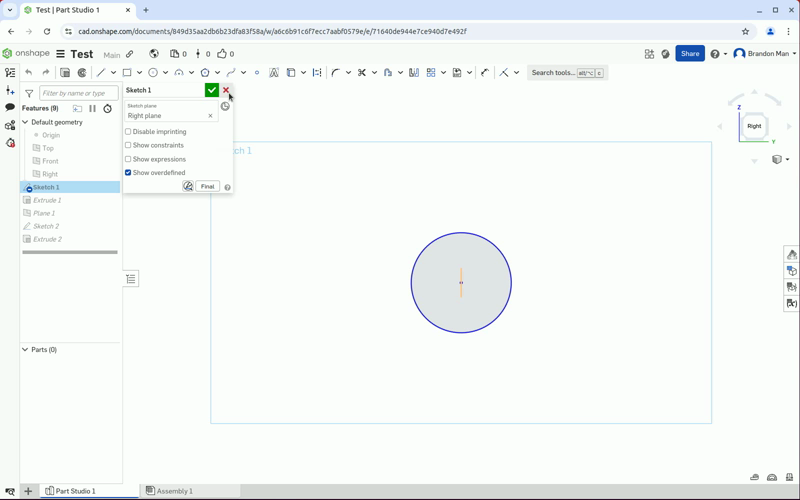
click(229, 92)
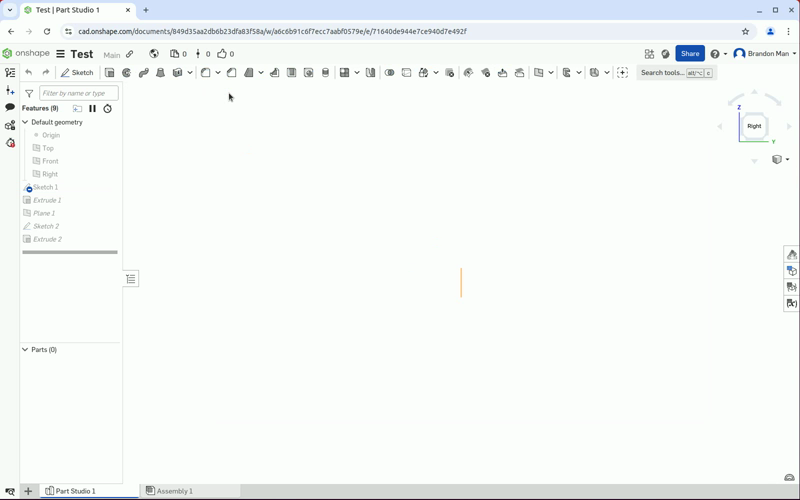
key(shift+s)
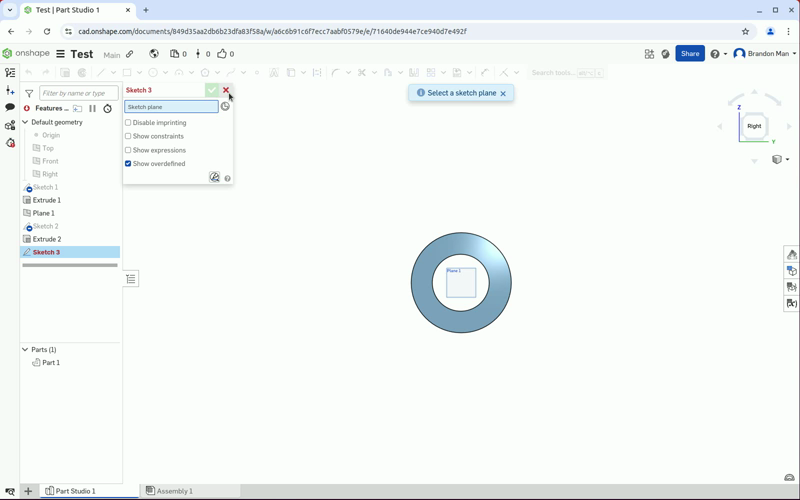
mouse_move(73, 215)
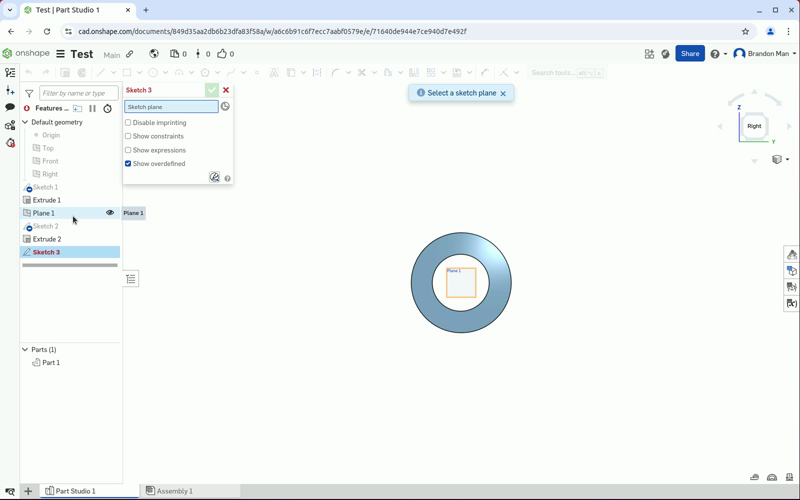
click(73, 215)
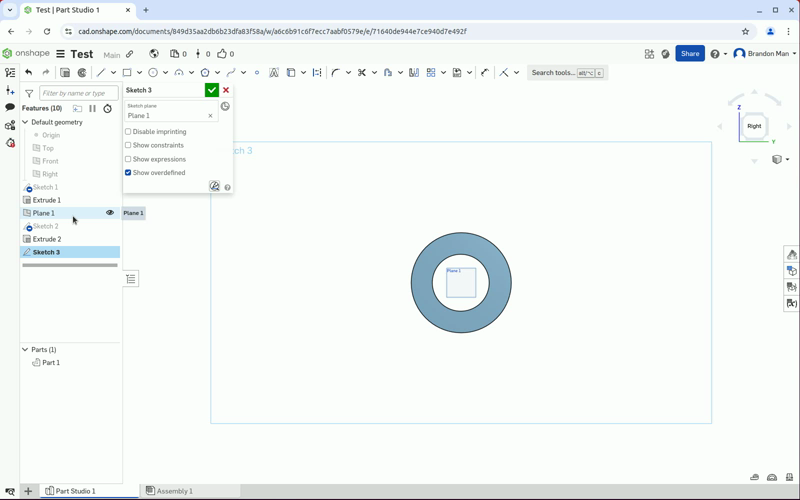
mouse_move(73, 352)
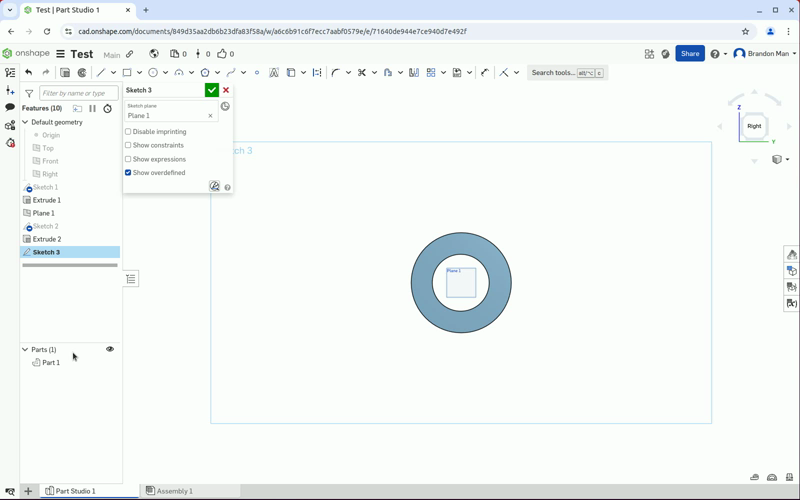
key(y)
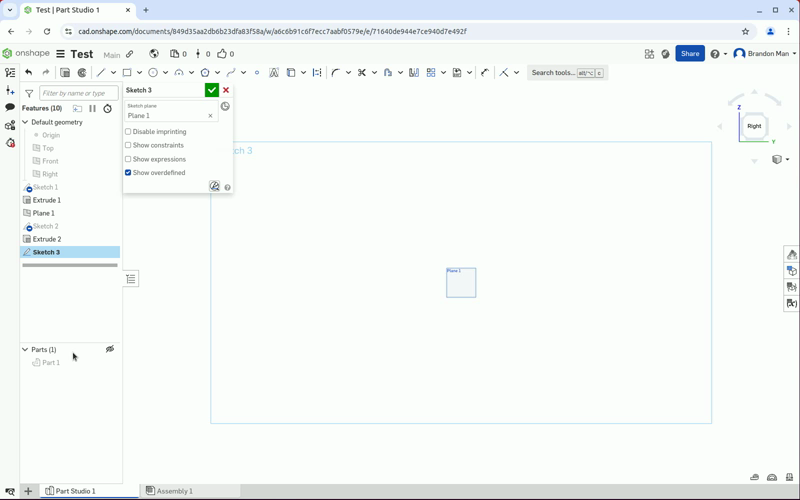
key(c)
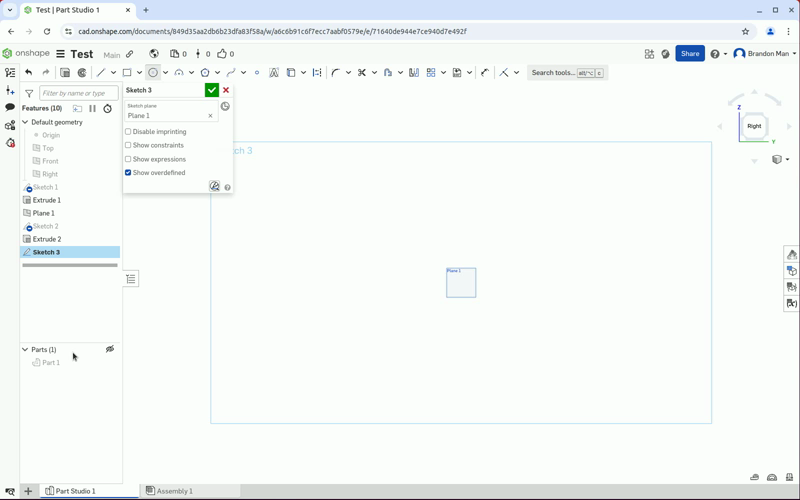
key_down(shift)
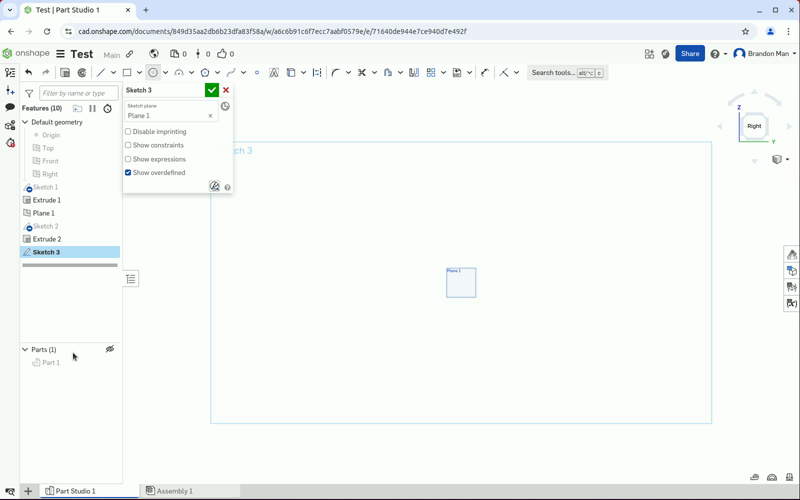
mouse_move(460, 282)
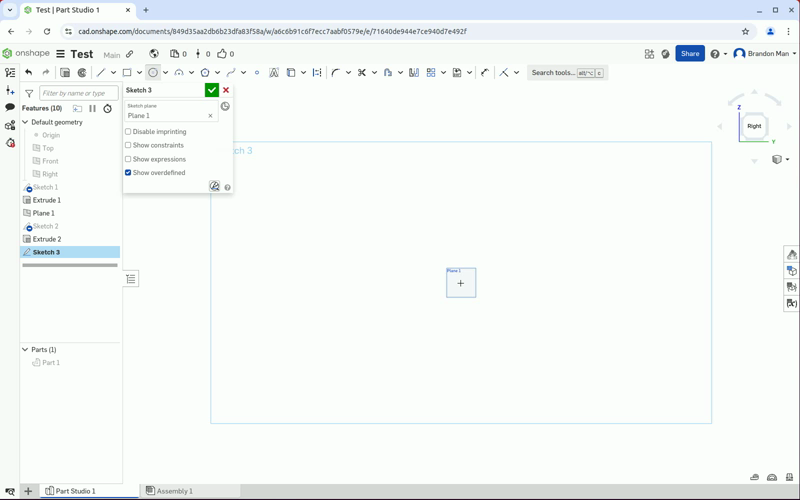
click(460, 282)
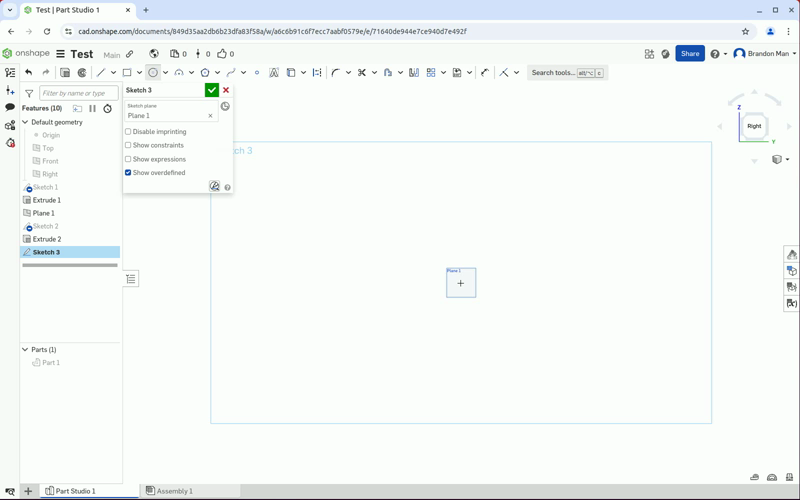
key_up(shift)
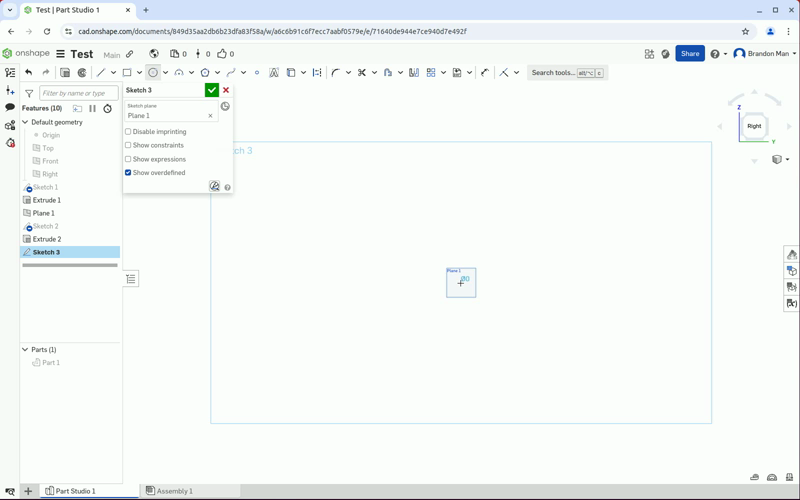
mouse_move(489, 282)
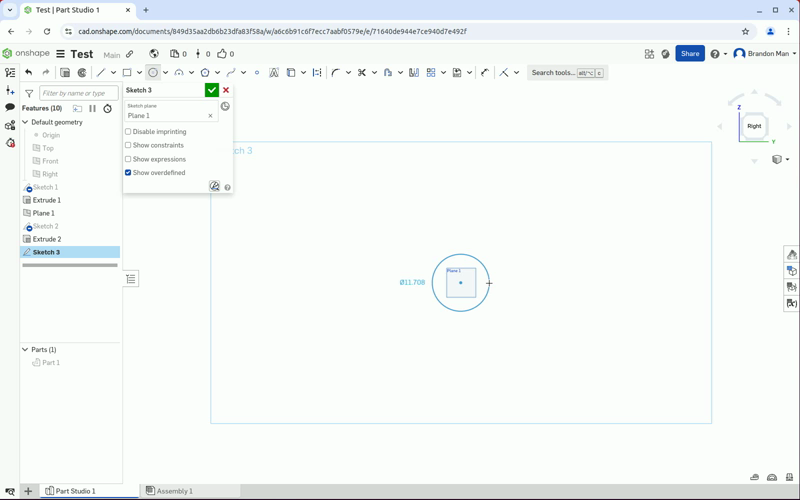
click(489, 282)
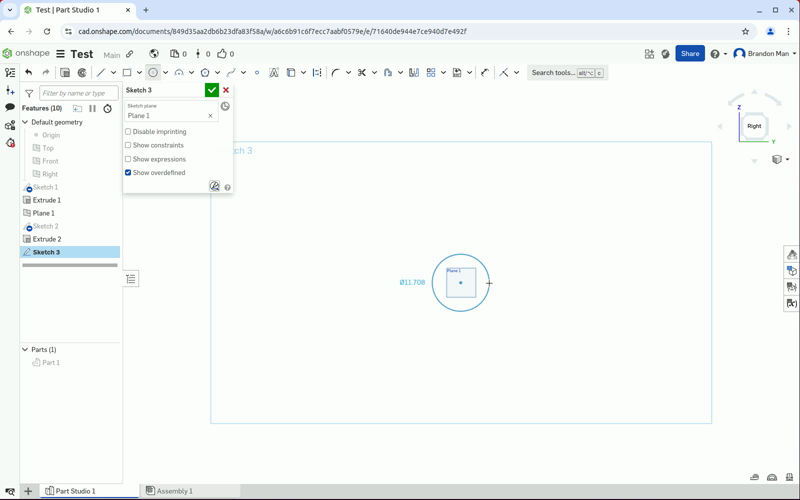
key(esc)
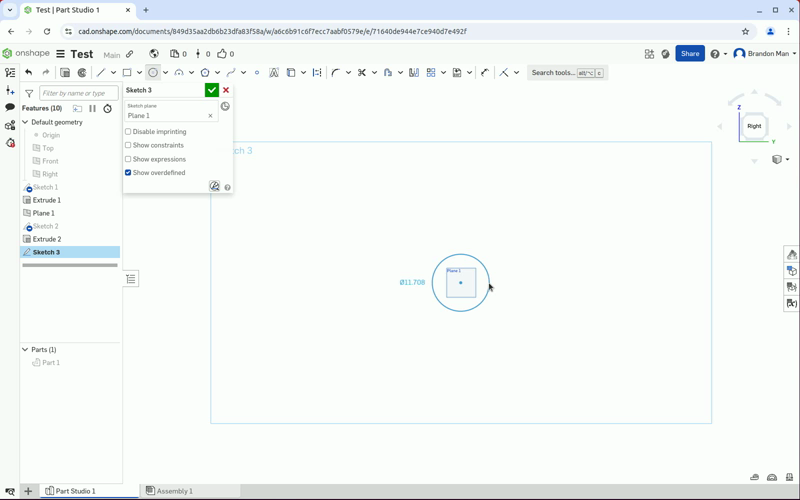
mouse_move(467, 285)
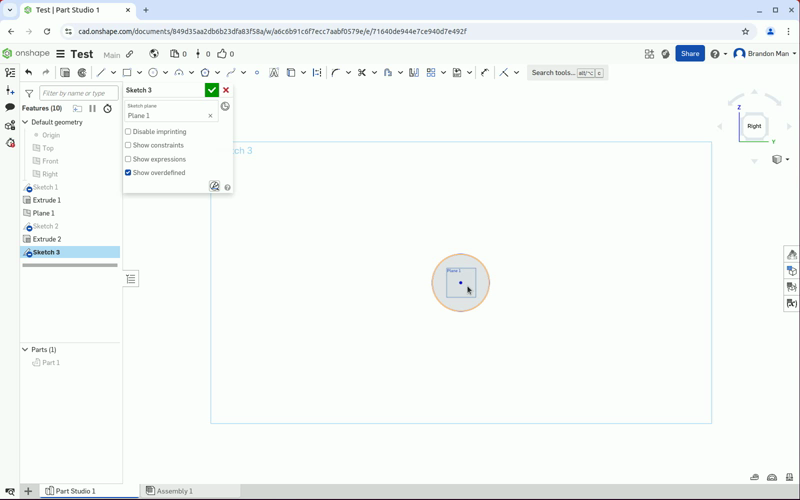
click(467, 285)
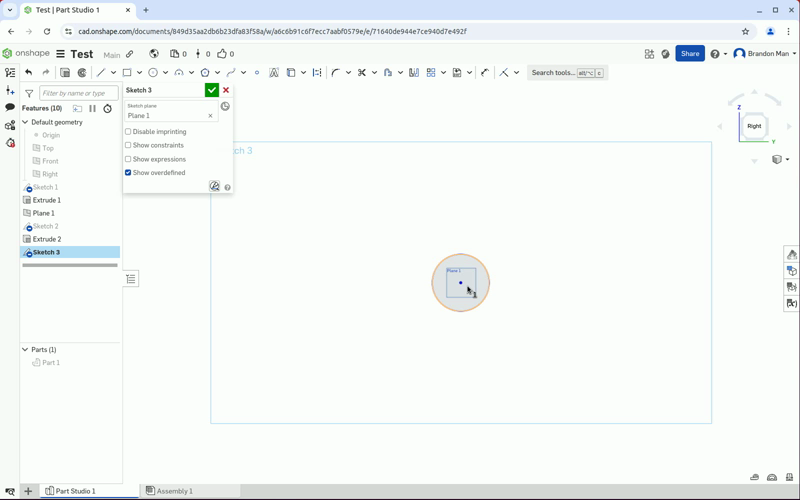
mouse_move(73, 352)
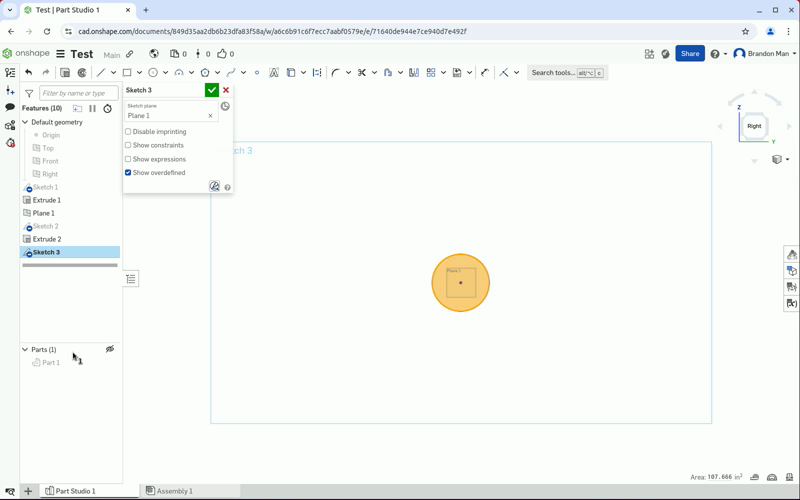
key(shift+y)
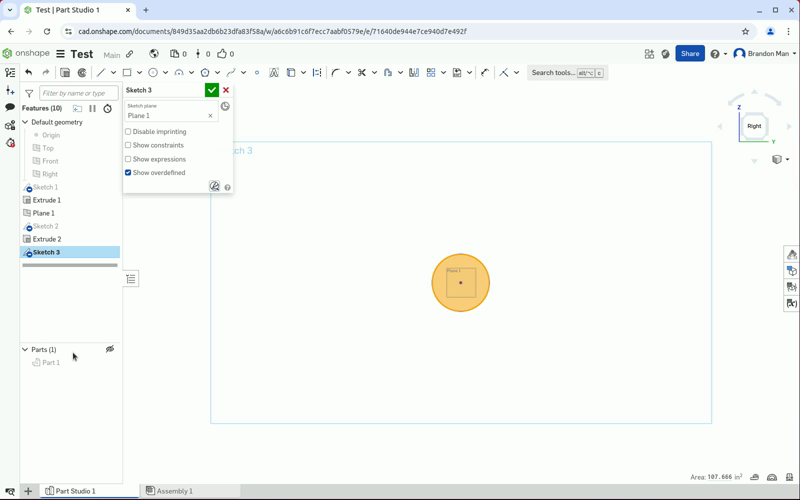
key(shift+e)
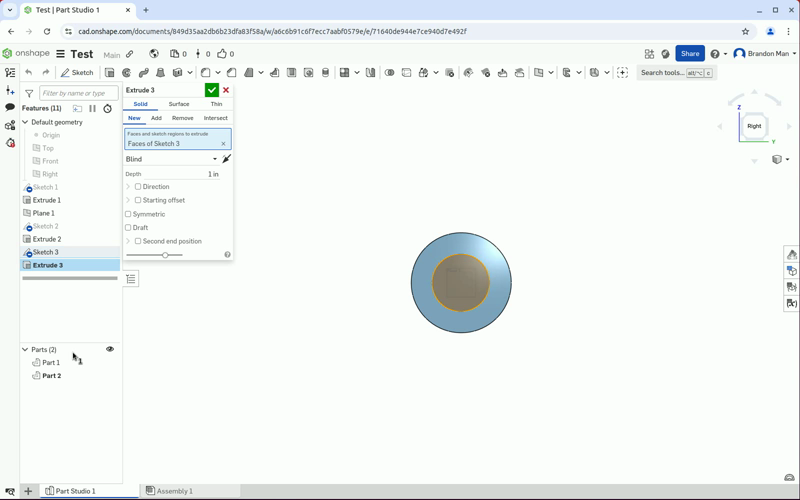
mouse_move(143, 106)
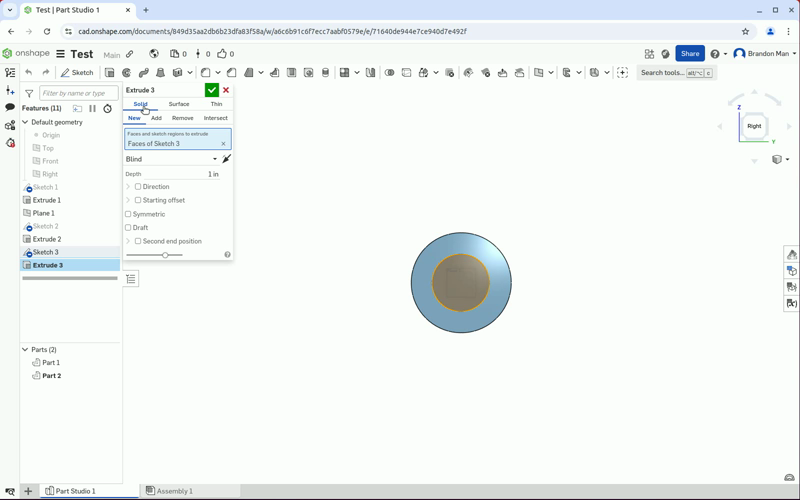
click(143, 106)
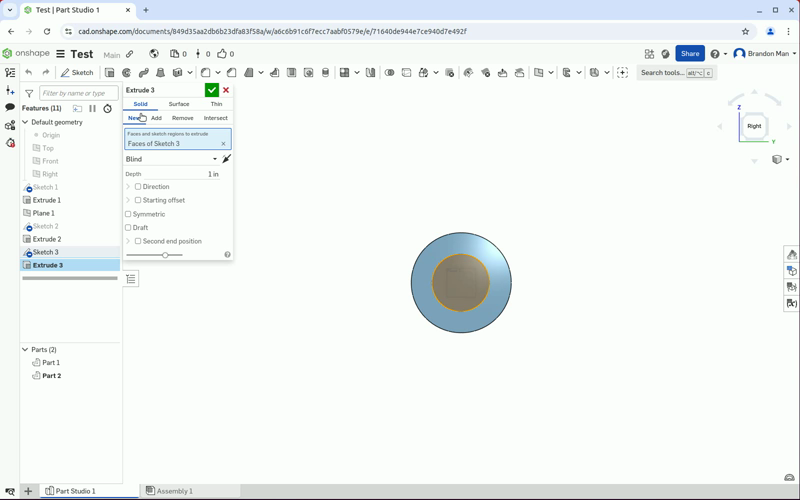
mouse_move(137, 120)
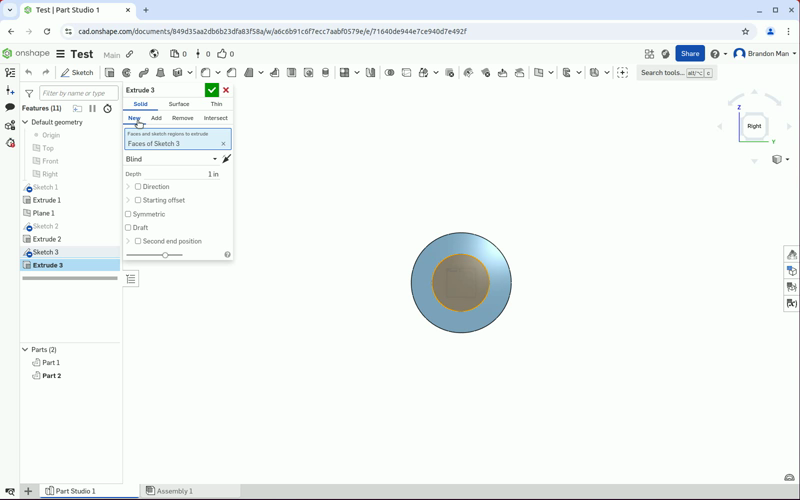
click(137, 120)
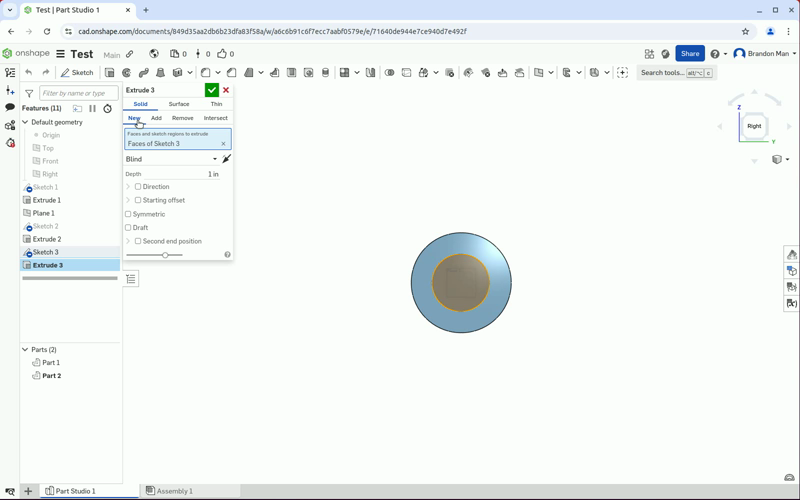
key(tab, 4)
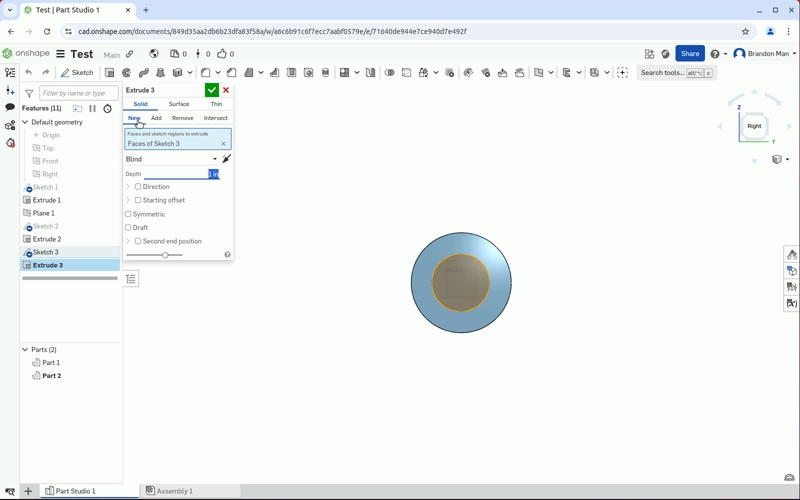
text(11.554)
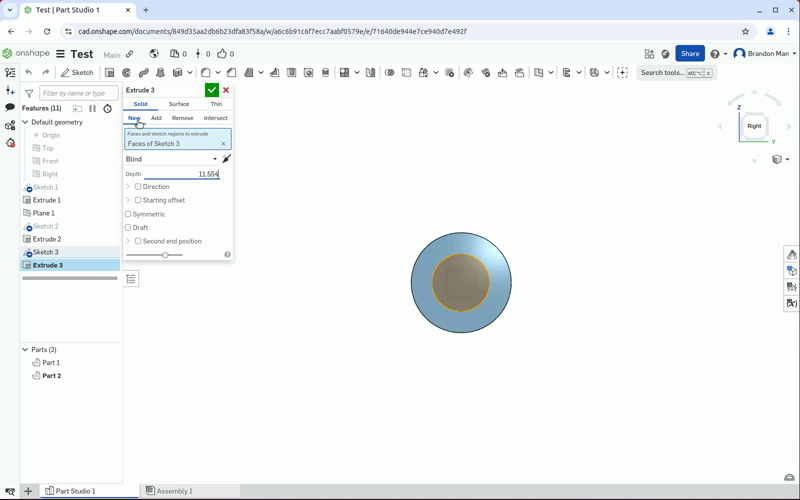
key(enter)
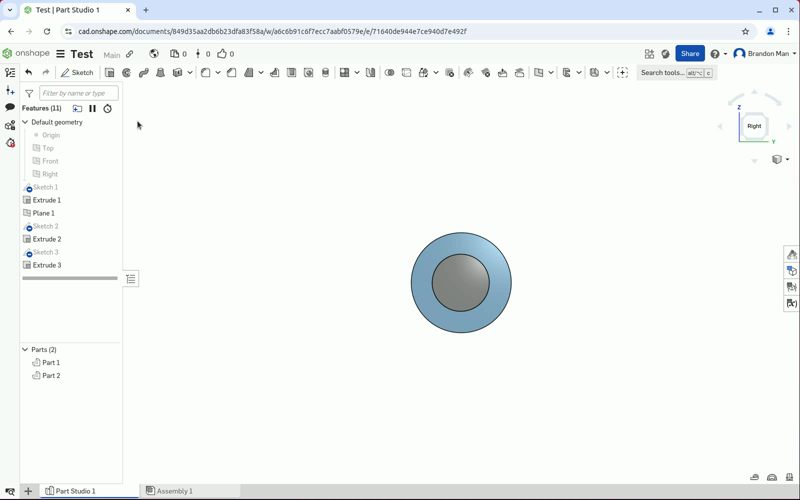
key(shift+h)
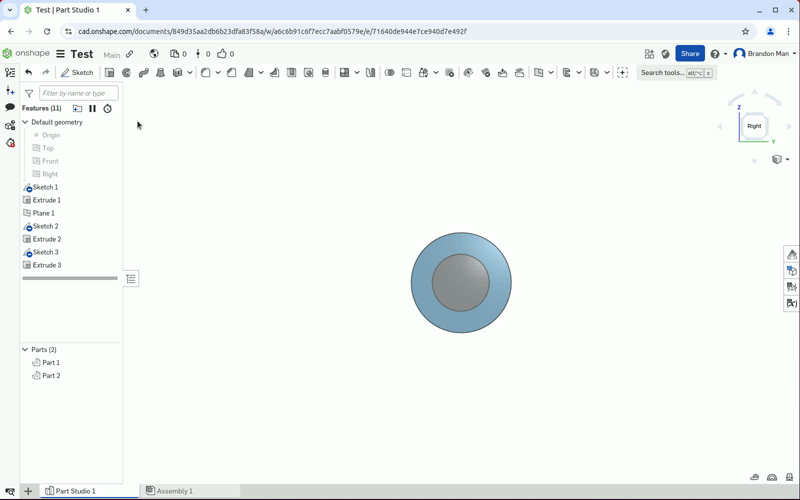
key(shift+h)
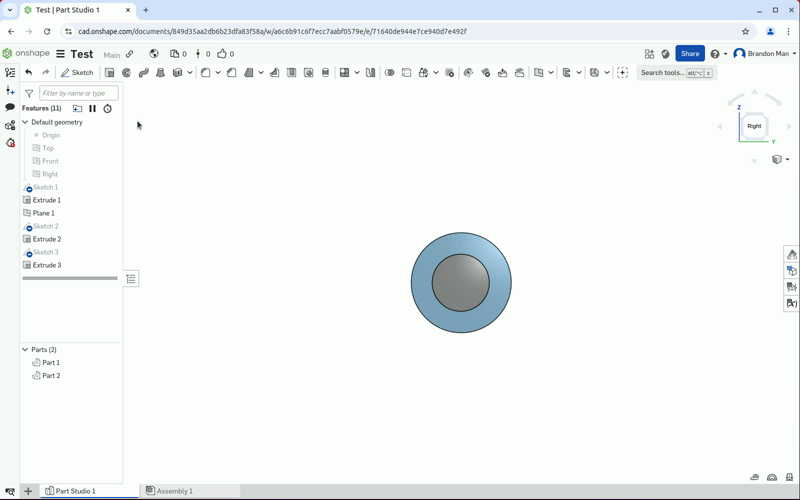
mouse_move(73, 189)
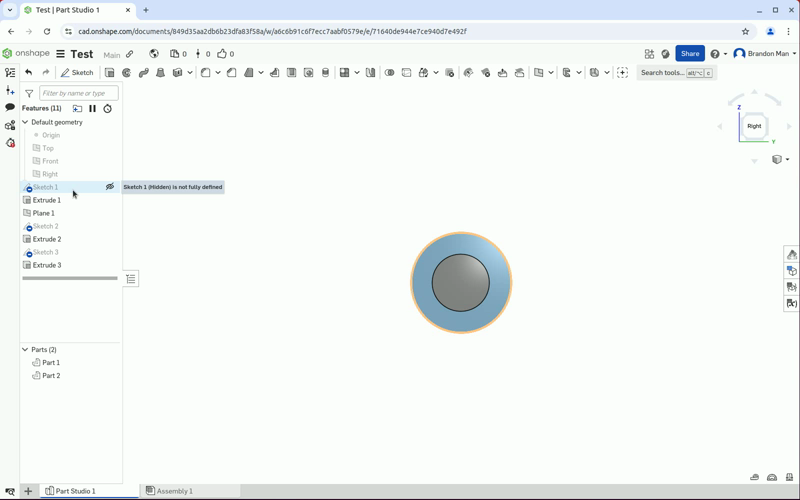
click(73, 189)
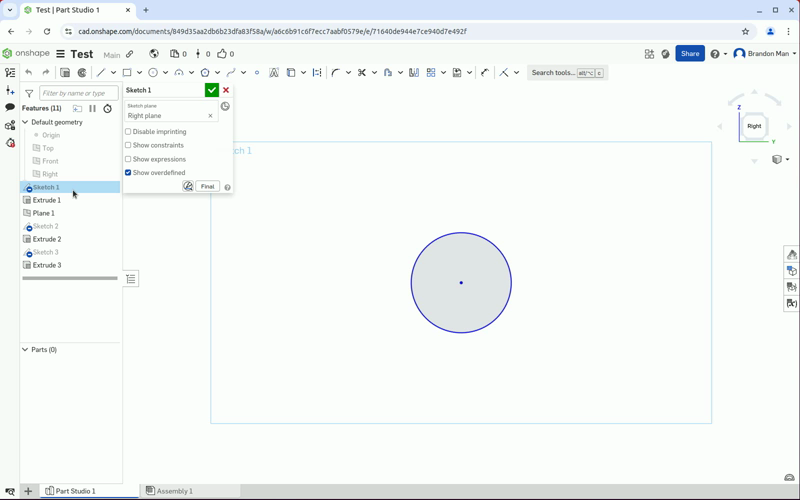
mouse_move(229, 92)
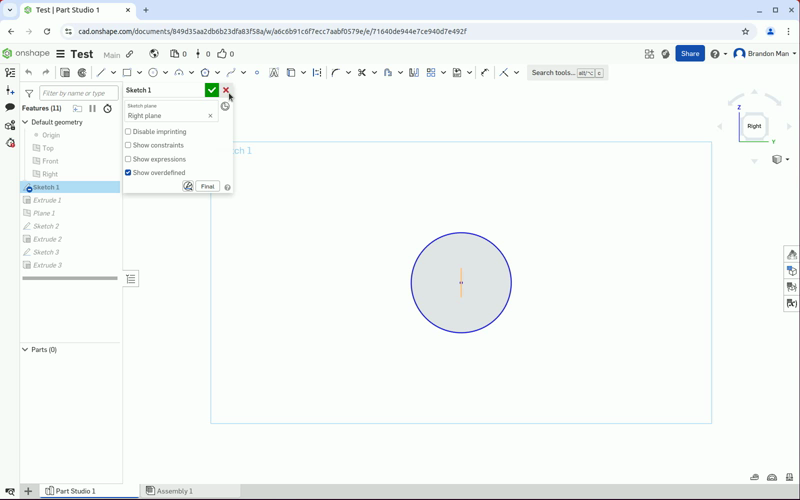
click(229, 92)
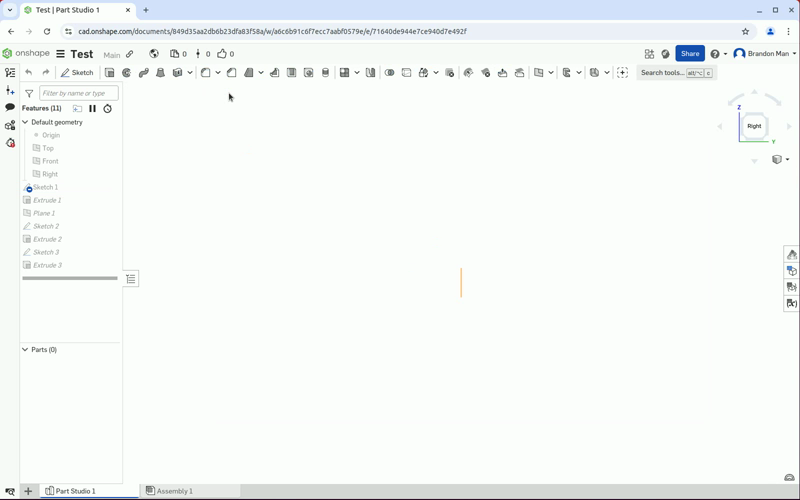
key(shift+s)
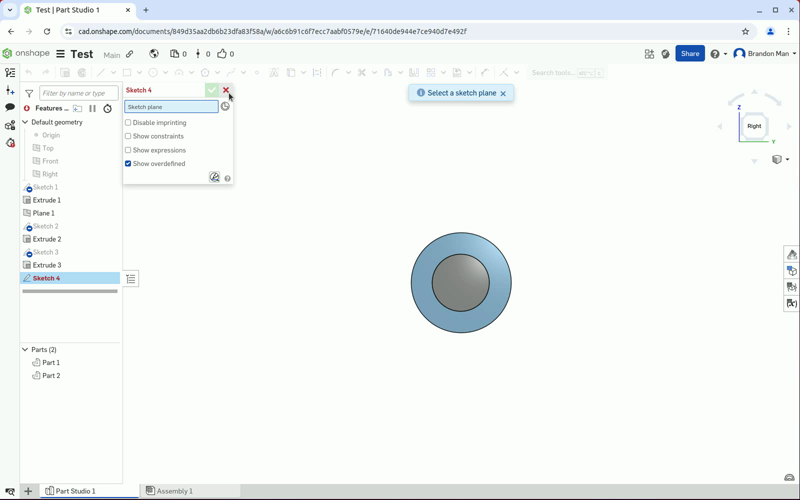
mouse_move(73, 215)
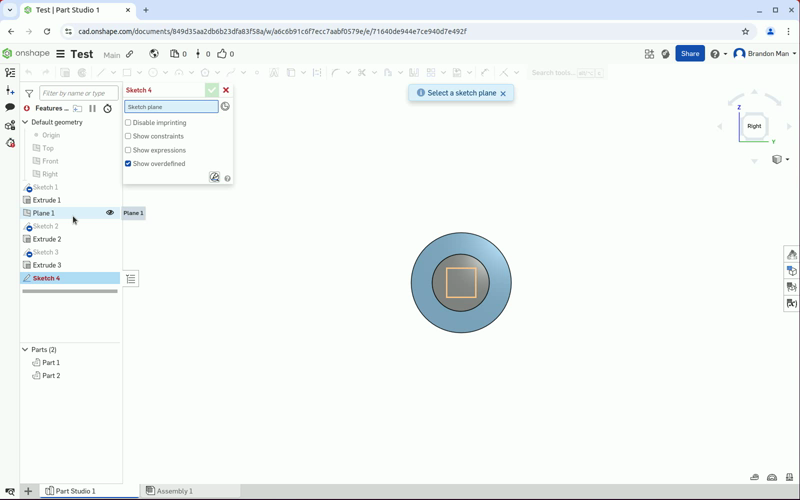
click(73, 215)
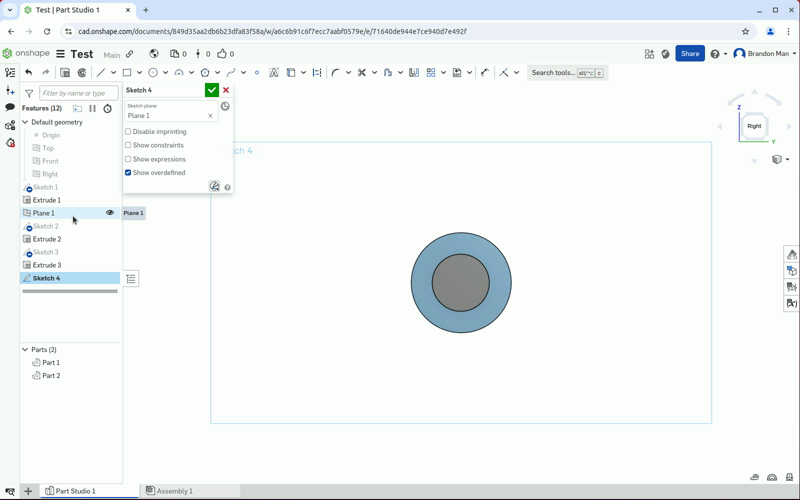
mouse_move(73, 352)
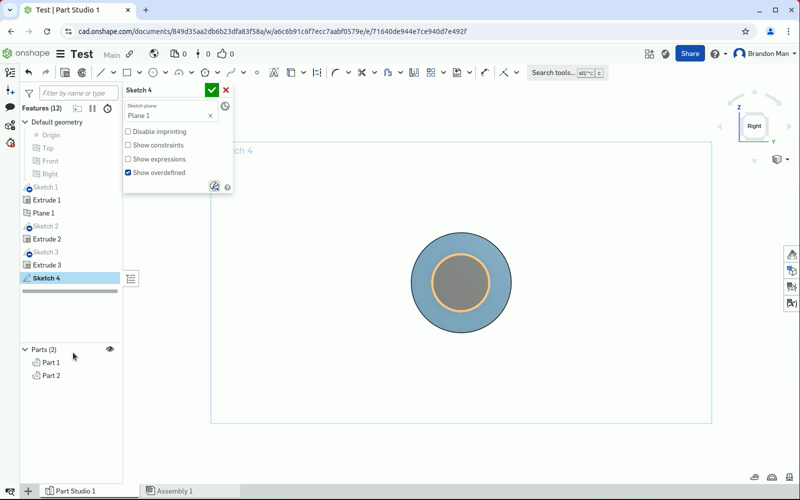
key(y)
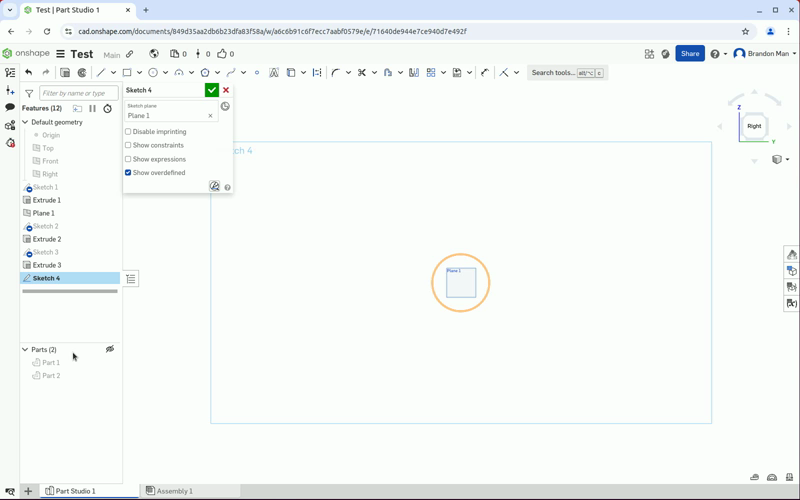
key(c)
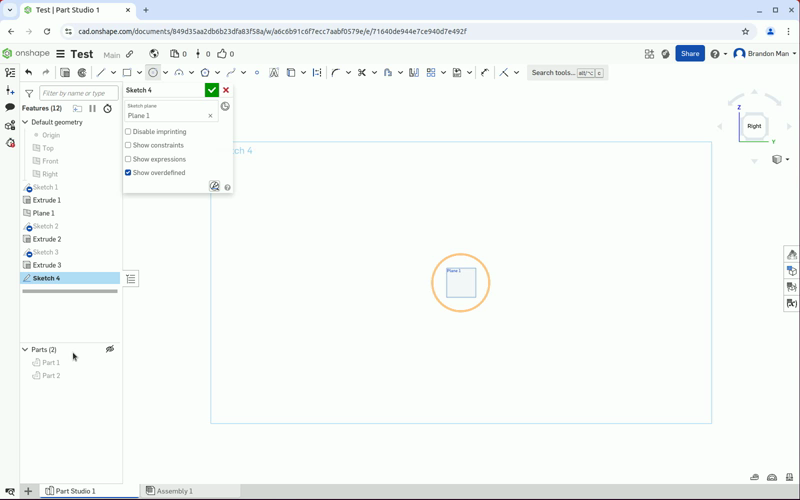
key_down(shift)
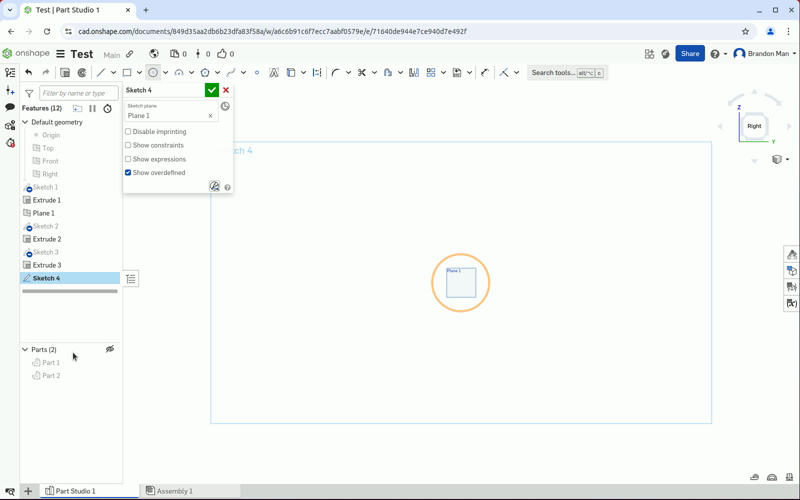
mouse_move(461, 282)
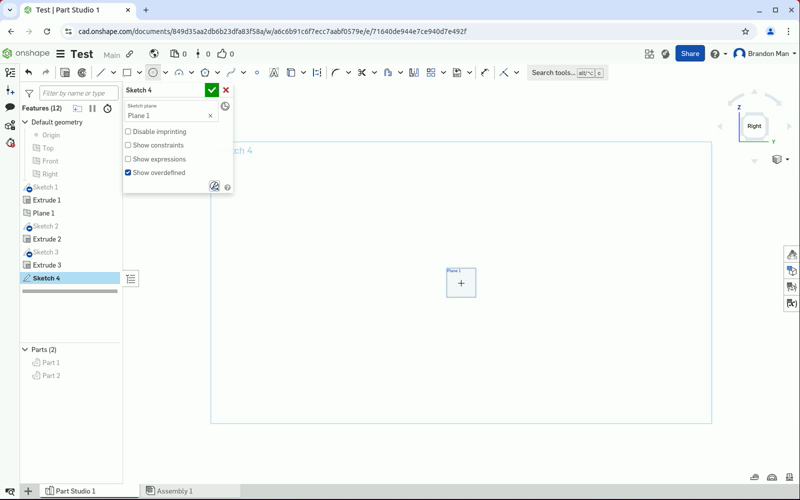
click(461, 282)
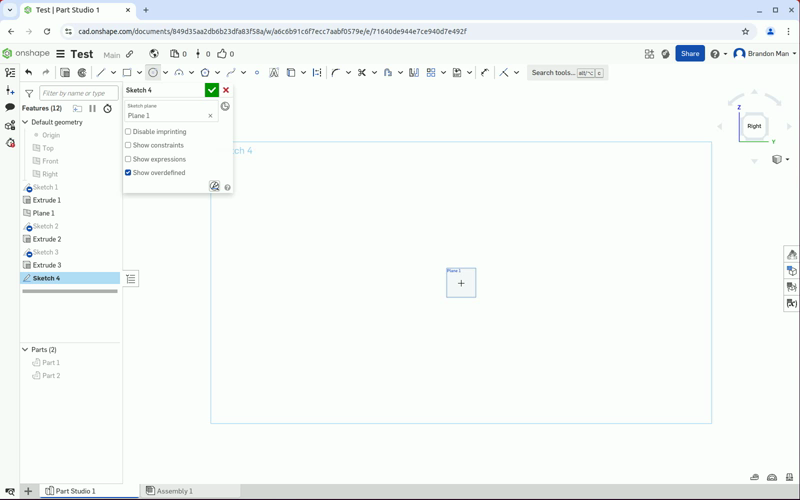
key_up(shift)
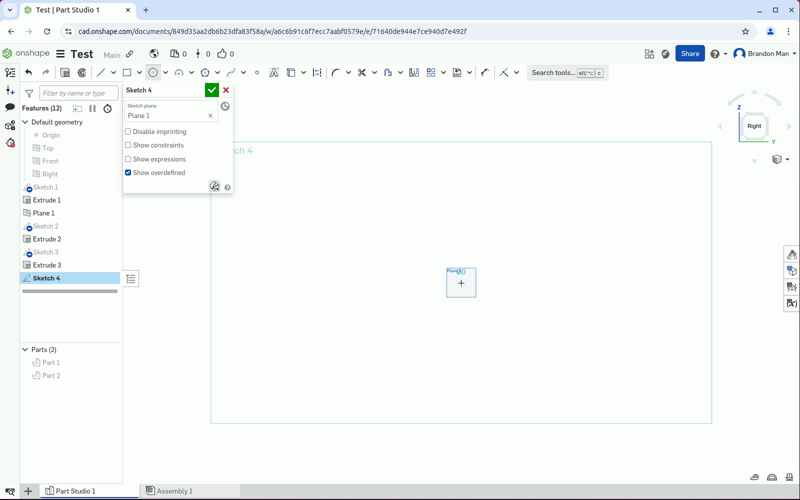
mouse_move(498, 282)
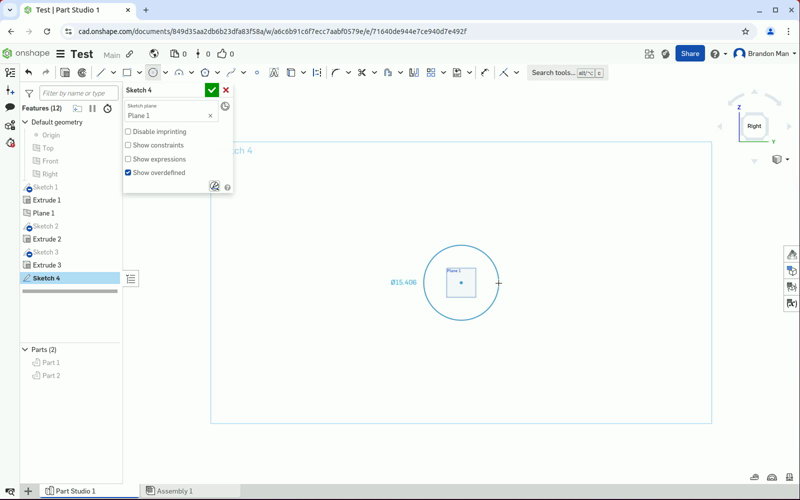
click(498, 282)
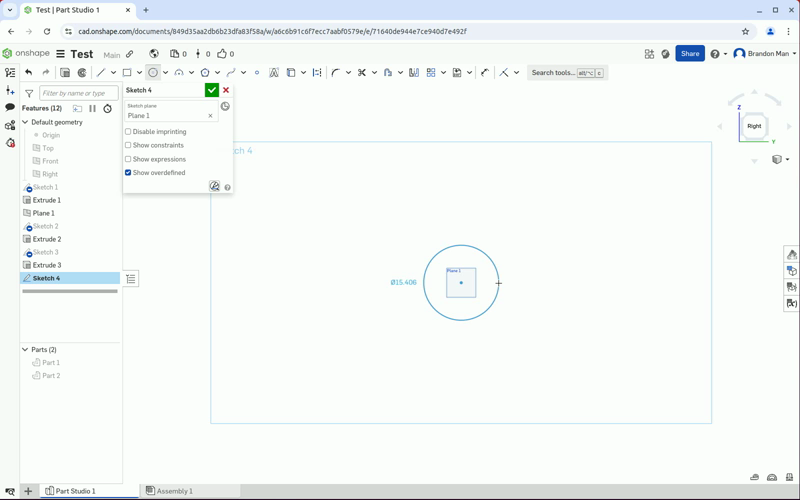
key(esc)
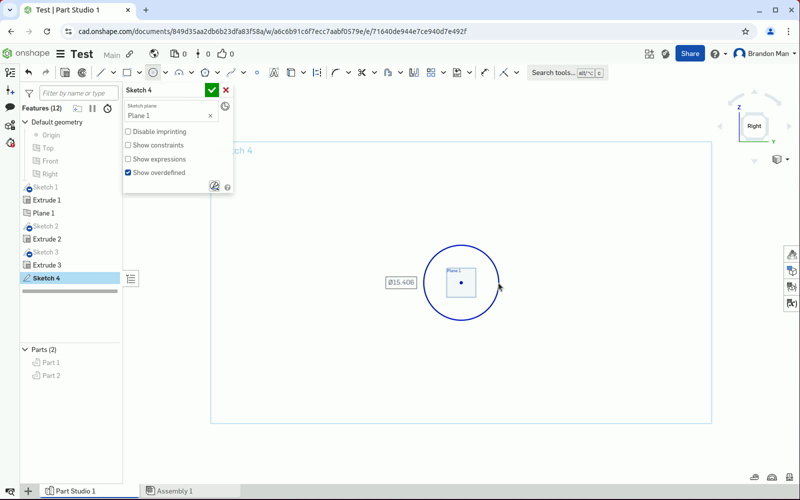
key(c)
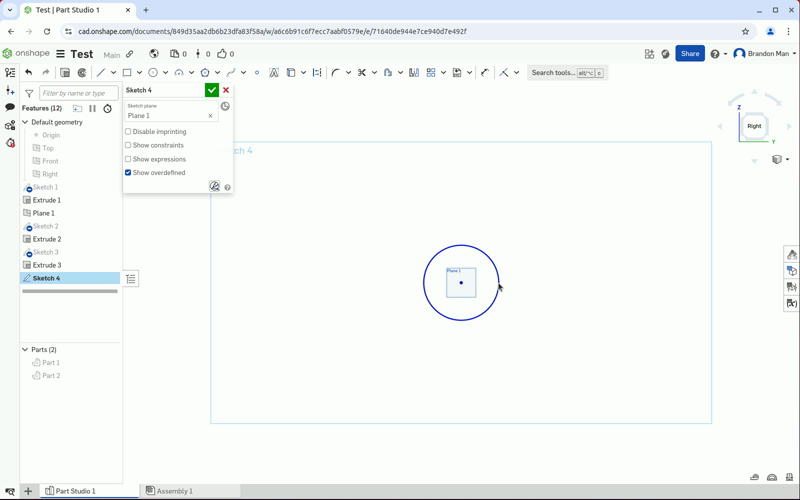
key_down(shift)
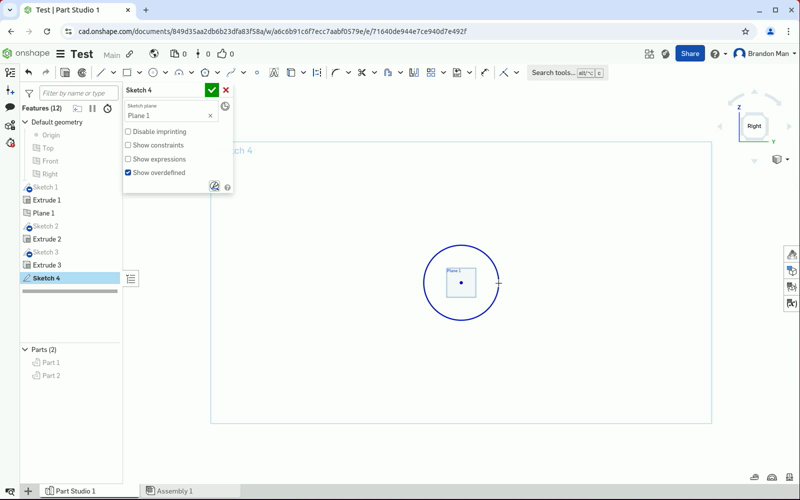
mouse_move(461, 282)
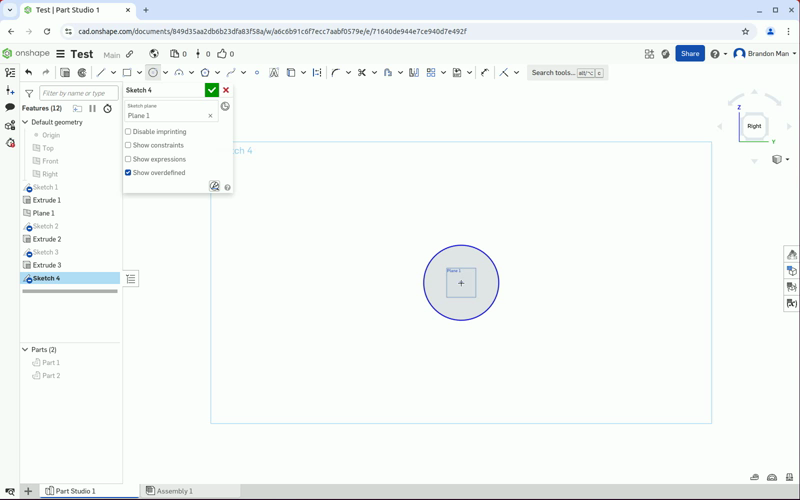
click(461, 282)
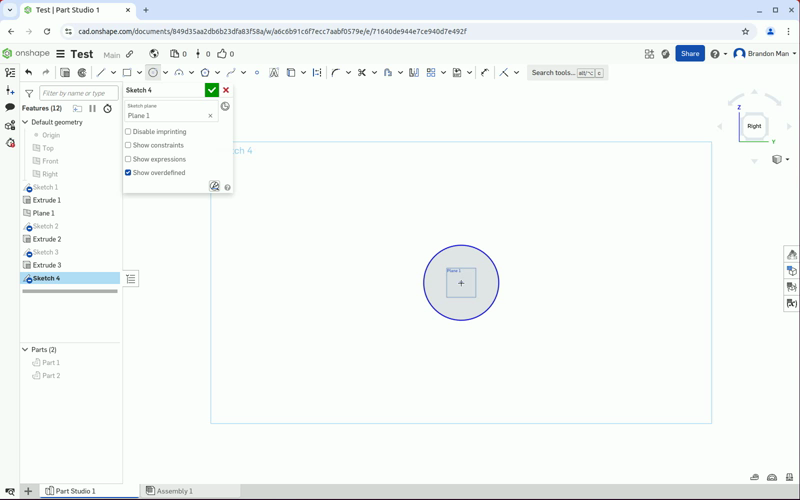
key_up(shift)
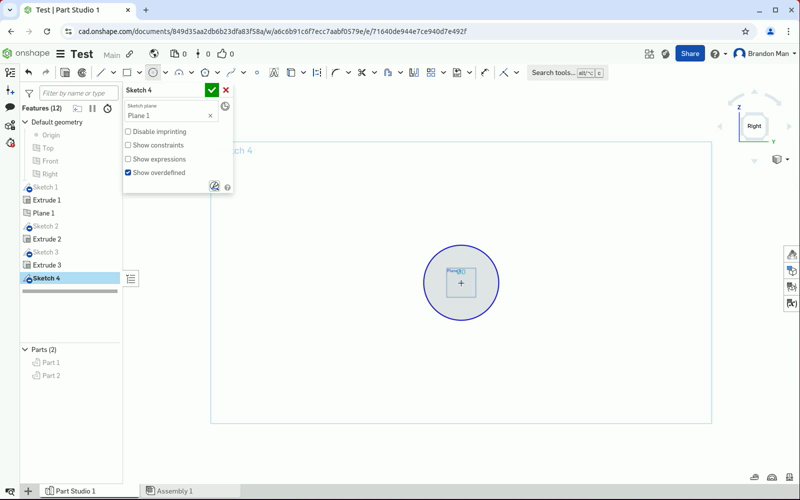
mouse_move(489, 282)
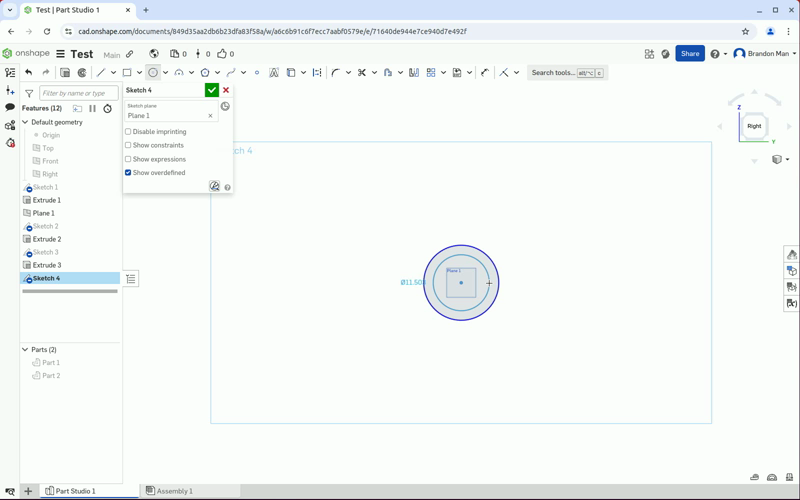
click(489, 282)
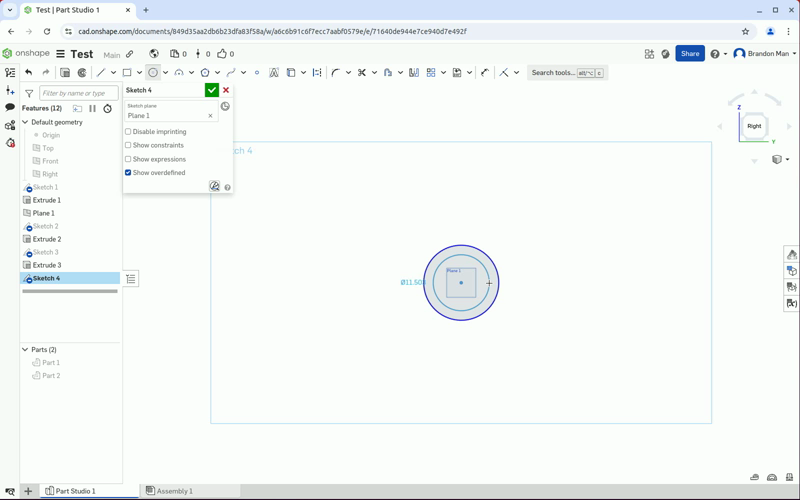
key(esc)
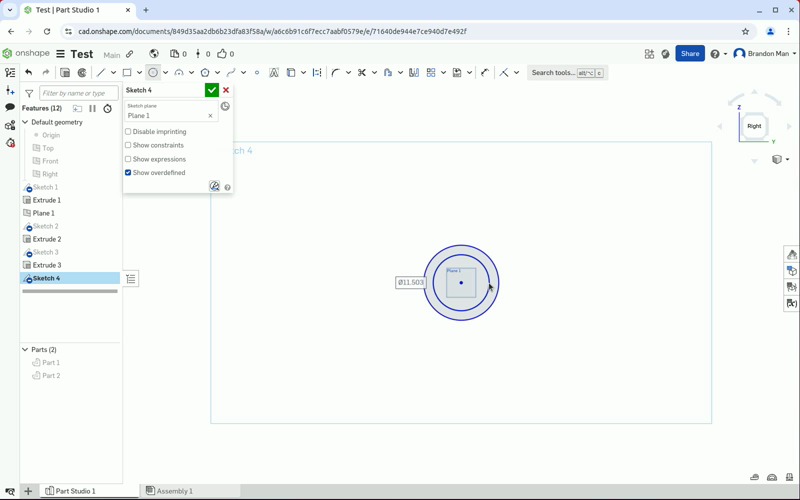
mouse_move(482, 257)
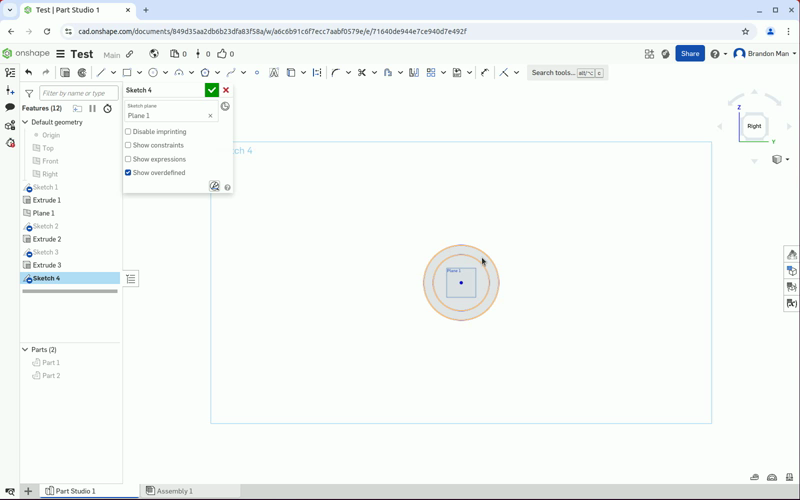
click(482, 257)
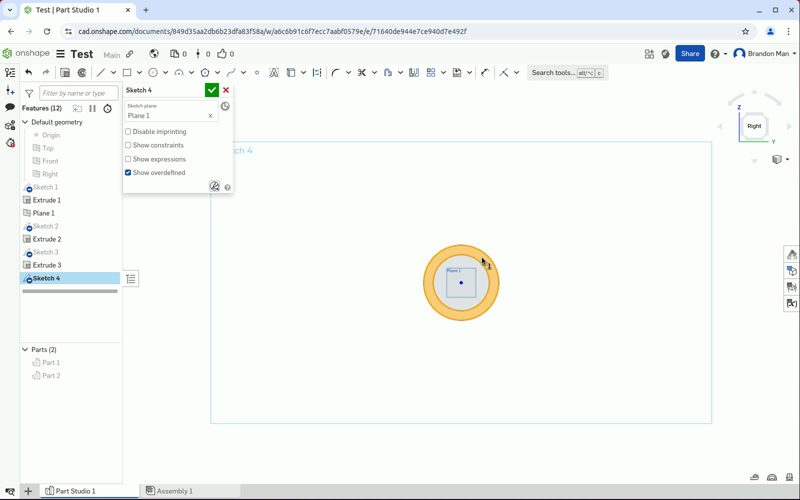
mouse_move(73, 352)
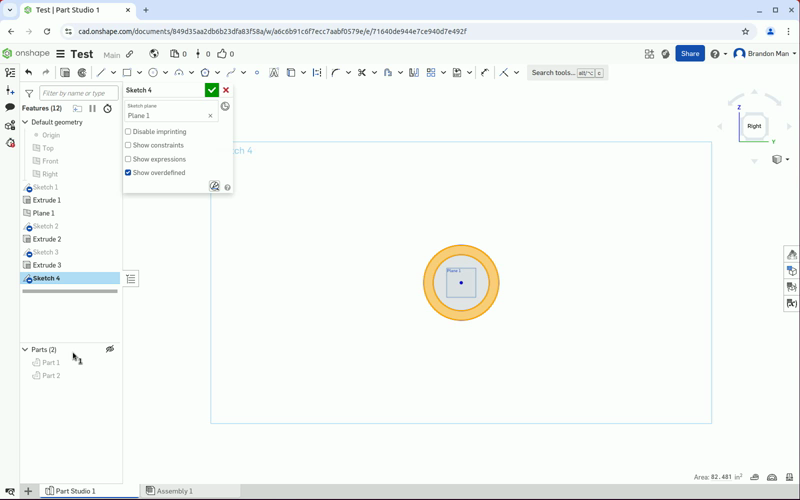
key(shift+y)
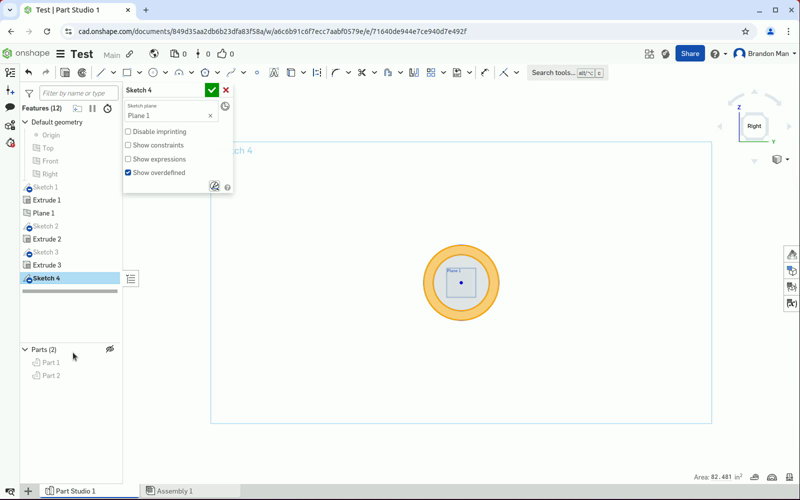
key(shift+e)
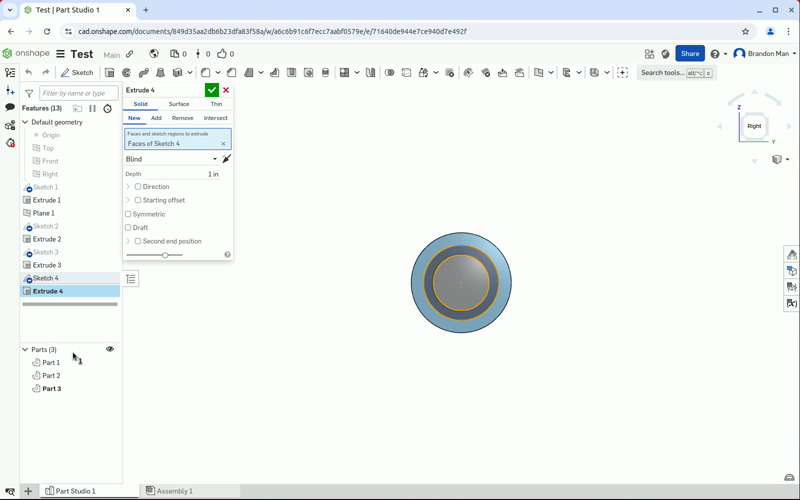
mouse_move(143, 106)
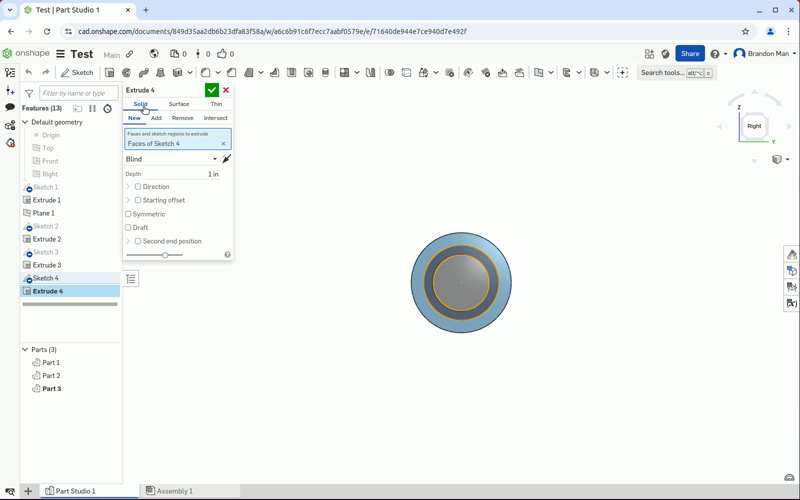
click(143, 106)
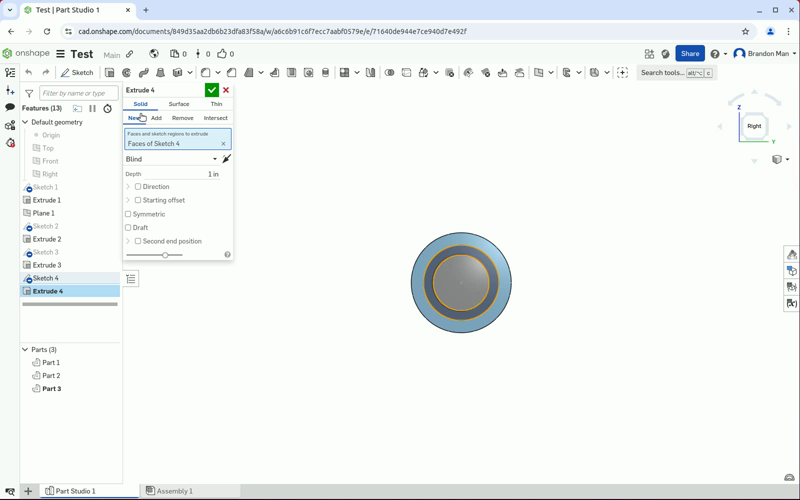
mouse_move(137, 120)
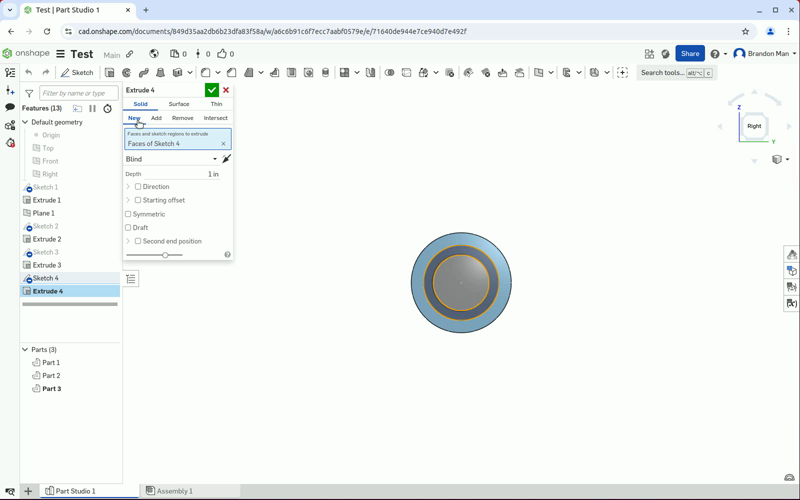
click(137, 120)
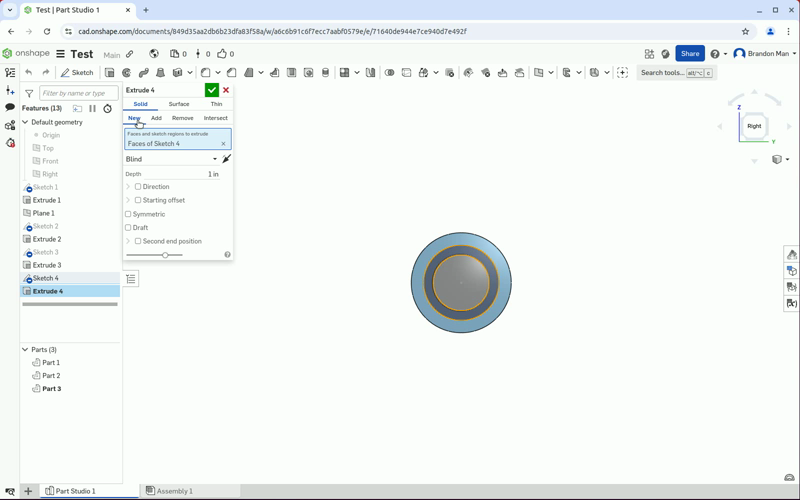
key(tab, 4)
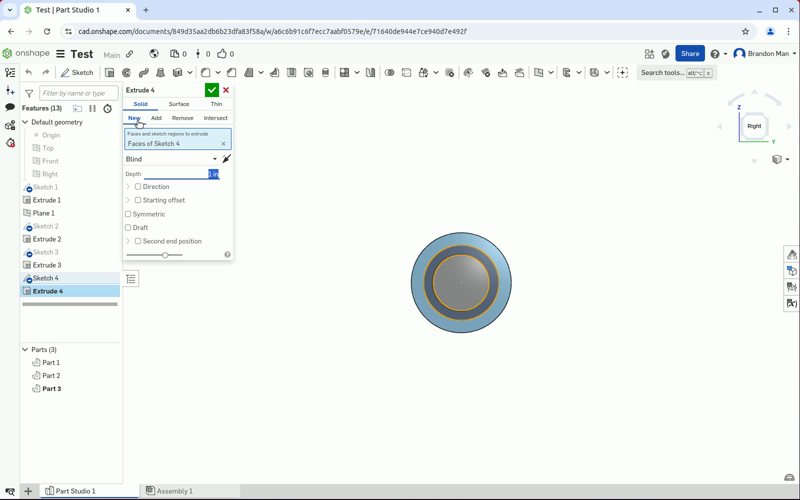
text(11.554)
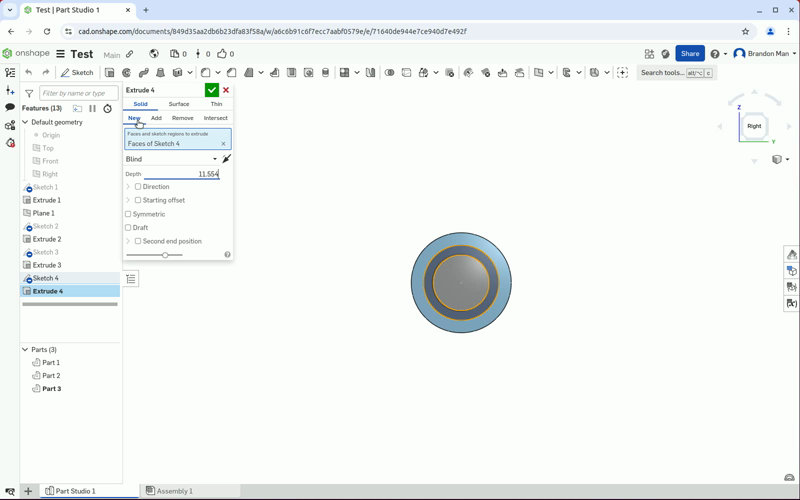
key(enter)
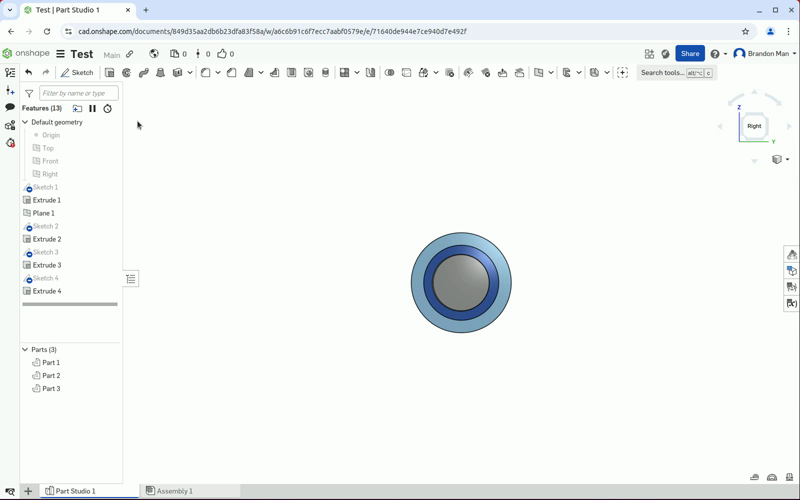
key(shift+h)
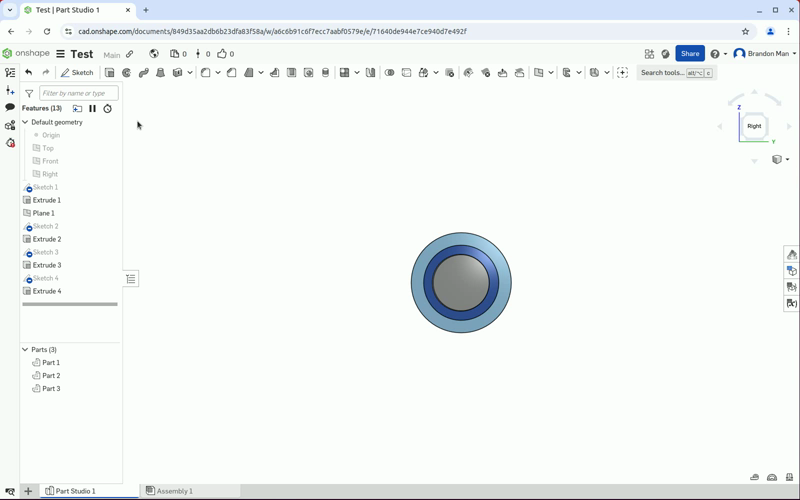
key(shift+h)
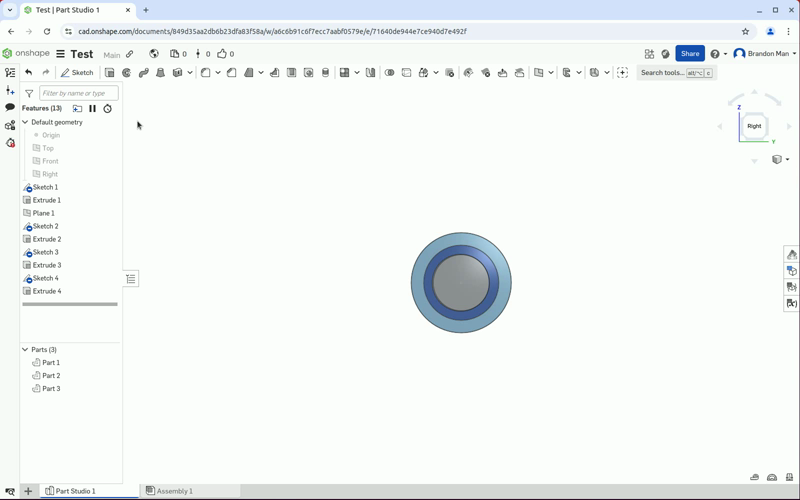
key(shift+7)
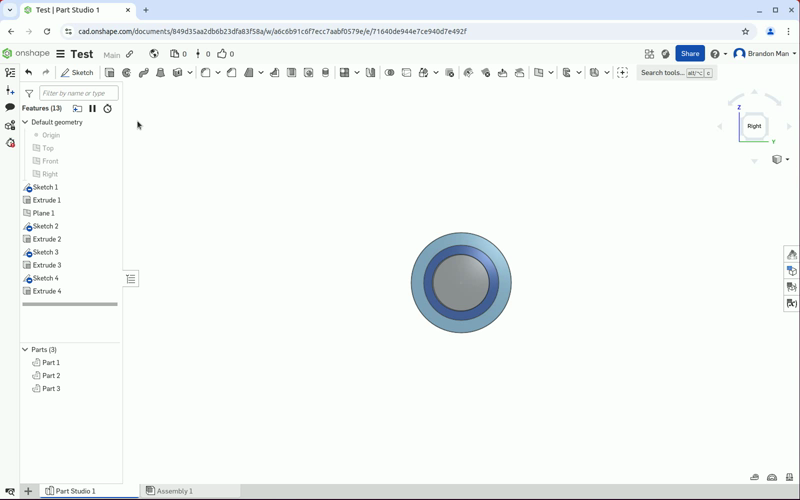
key(right, 2)
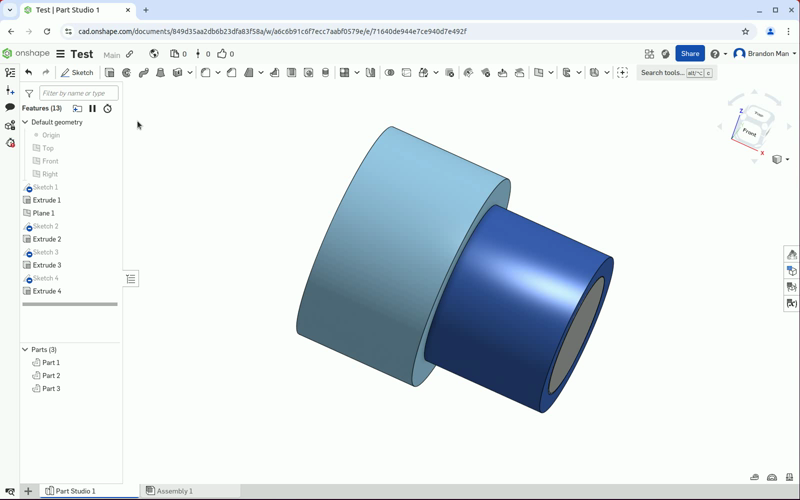
key(down, 2)
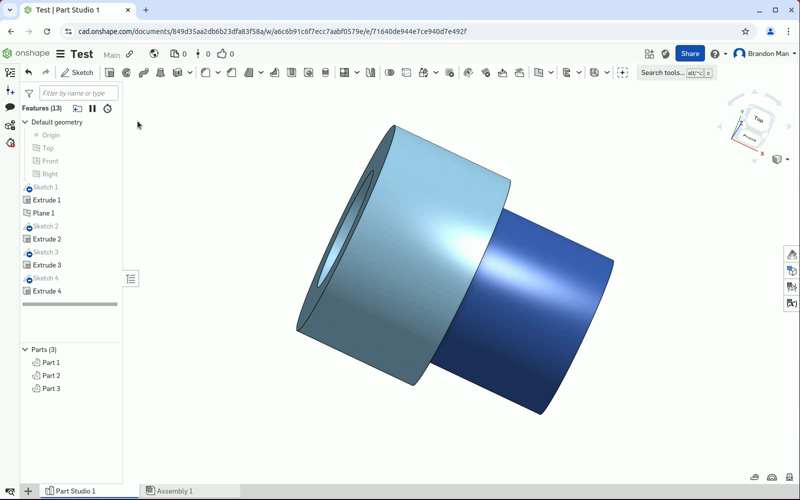
key(up, 2)
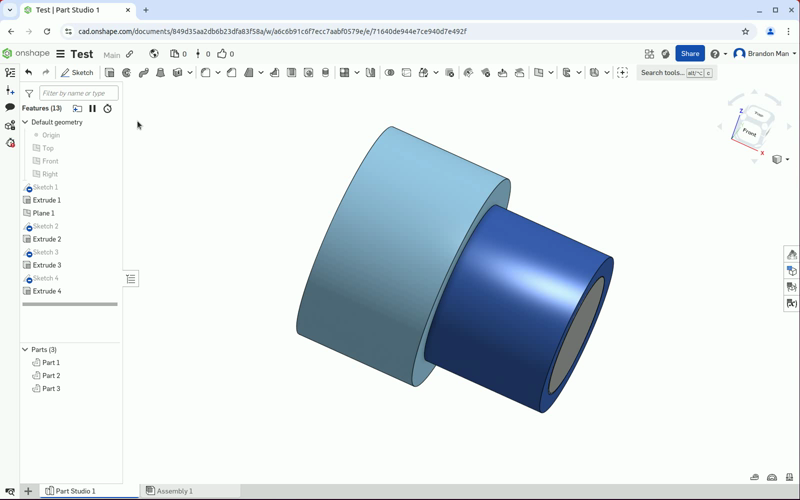
key(left, 2)
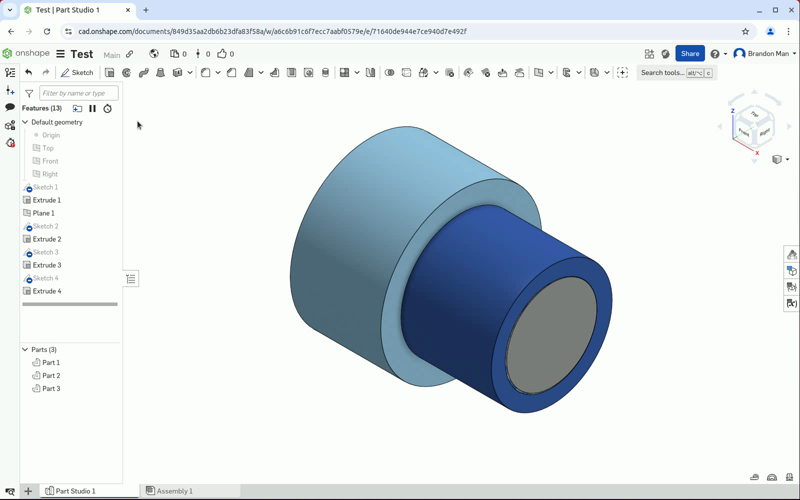
mouse_move(73, 189)
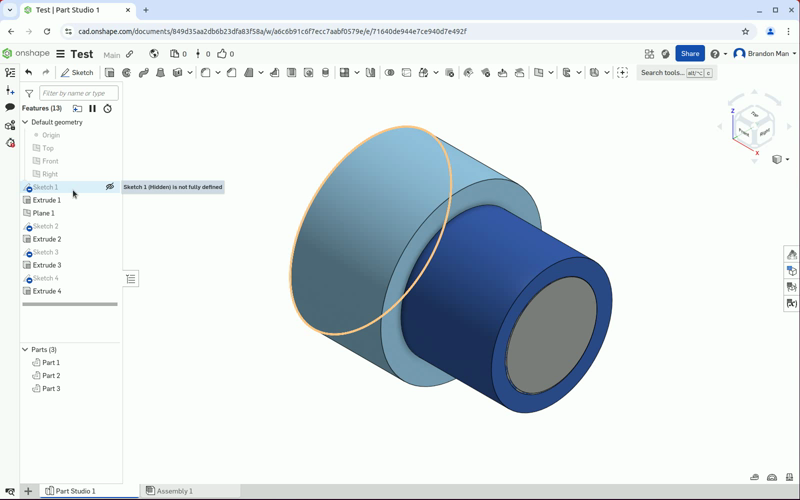
click(73, 189)